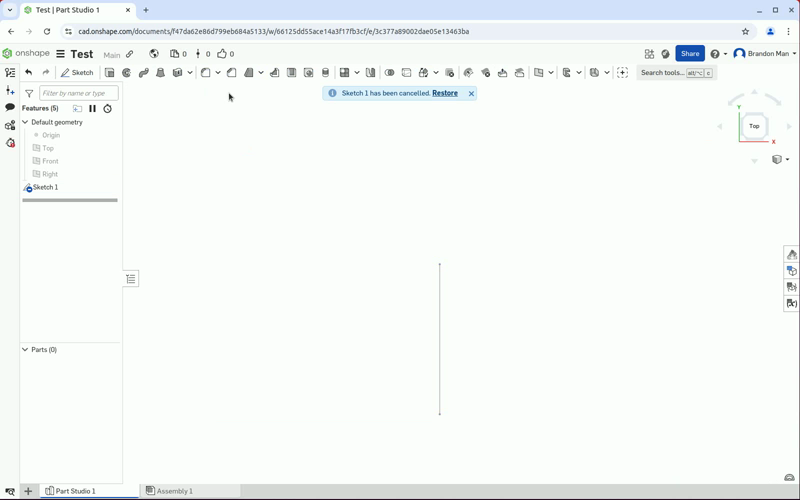
key(shift+h)
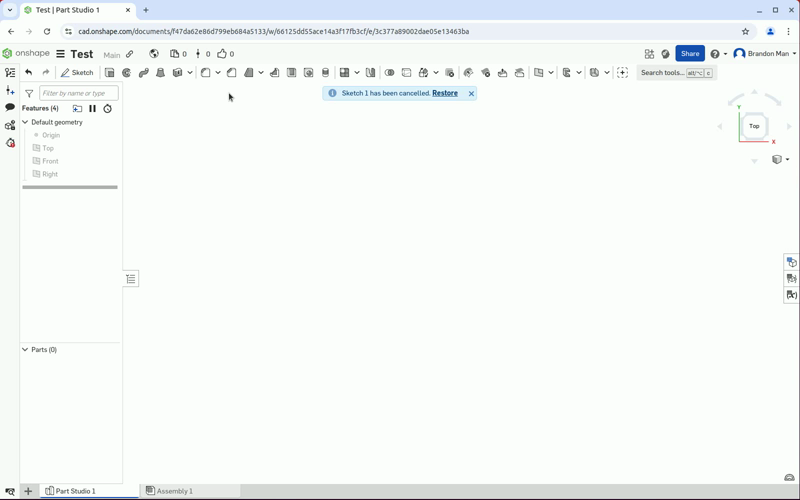
mouse_move(73, 352)
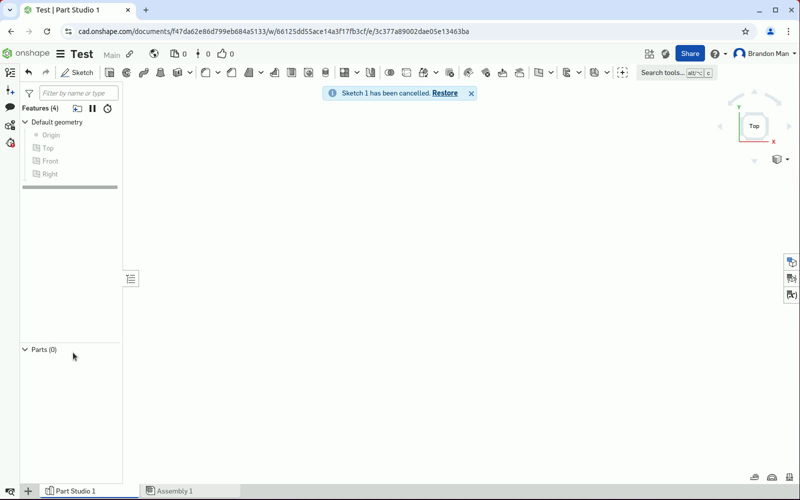
key(y)
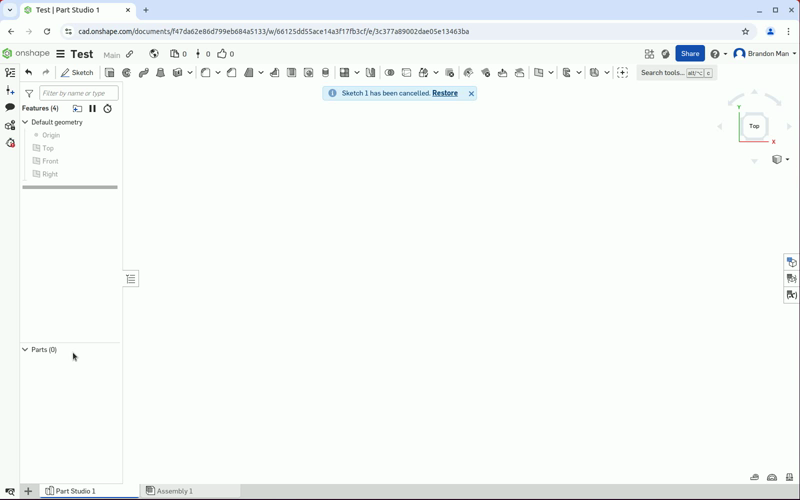
key(shift+p)
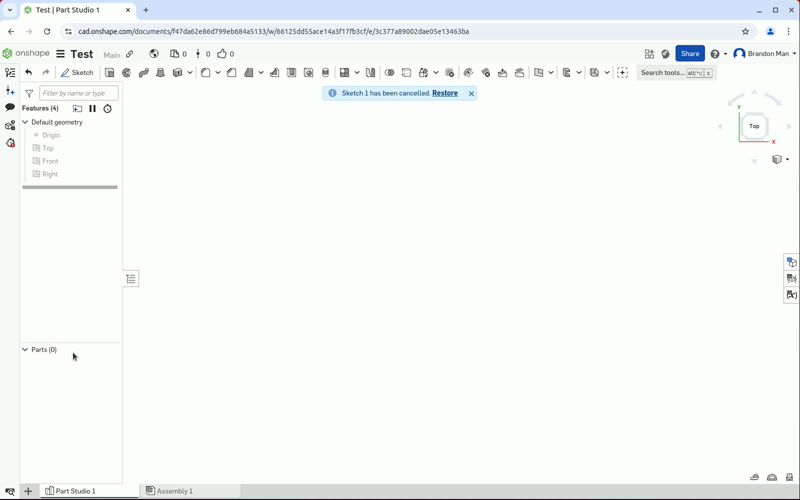
key(space)
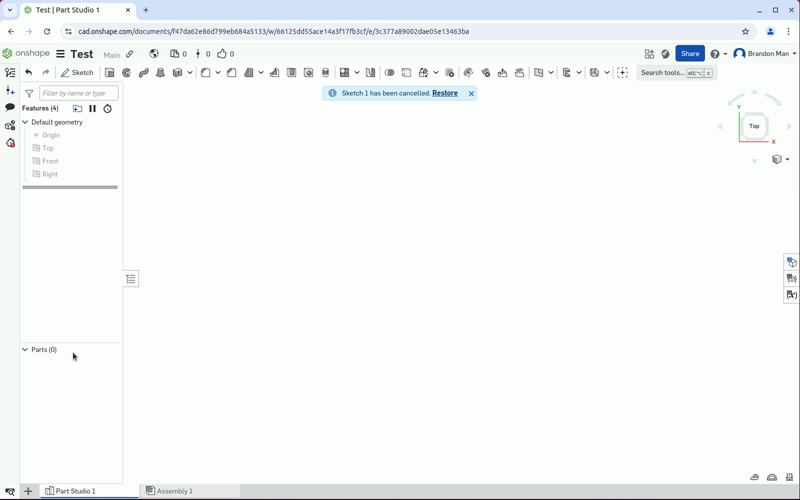
key_down(shift)
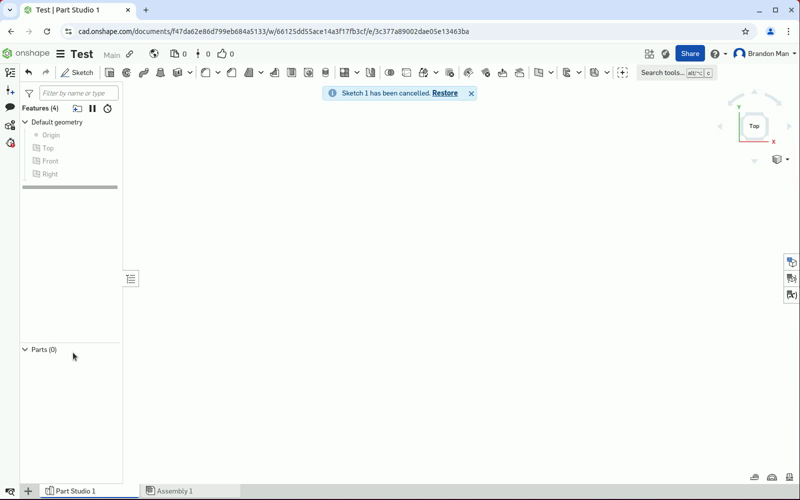
key(up)
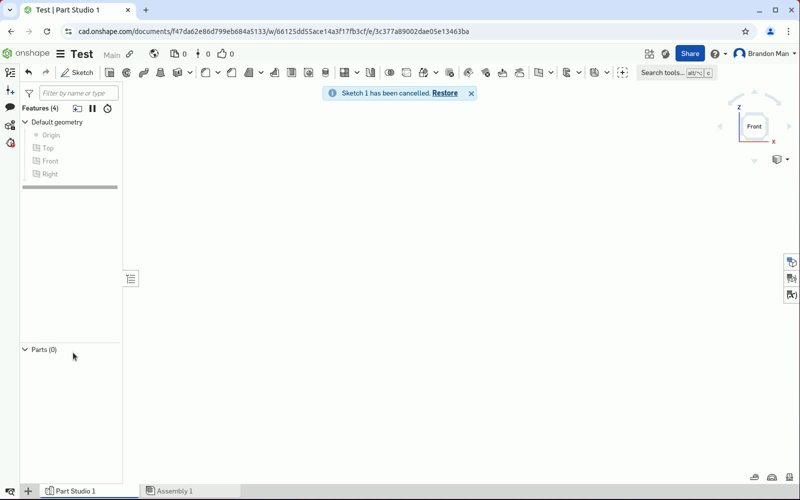
key_up(shift)
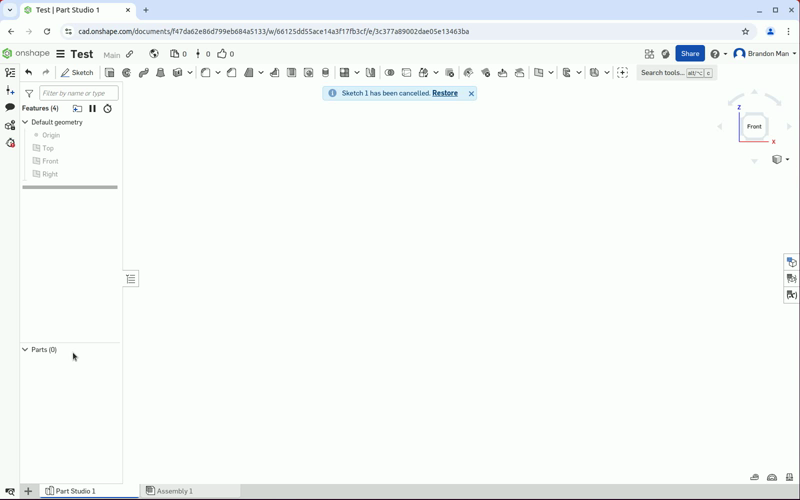
mouse_move(73, 352)
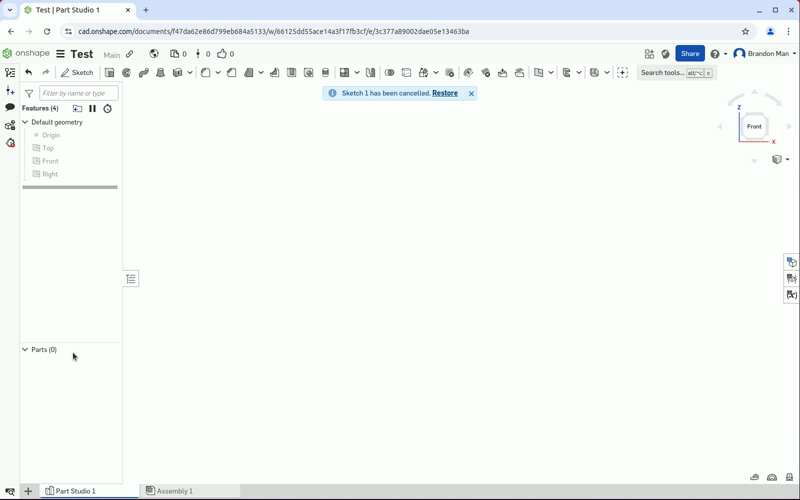
key(shift+y)
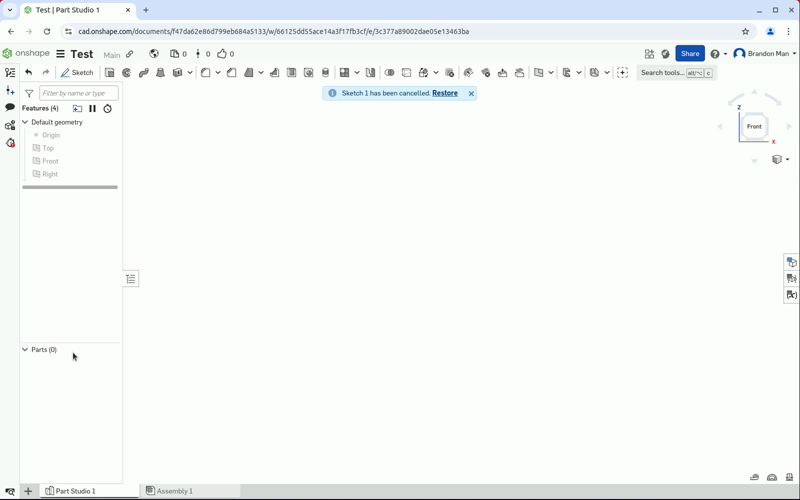
key(shift+s)
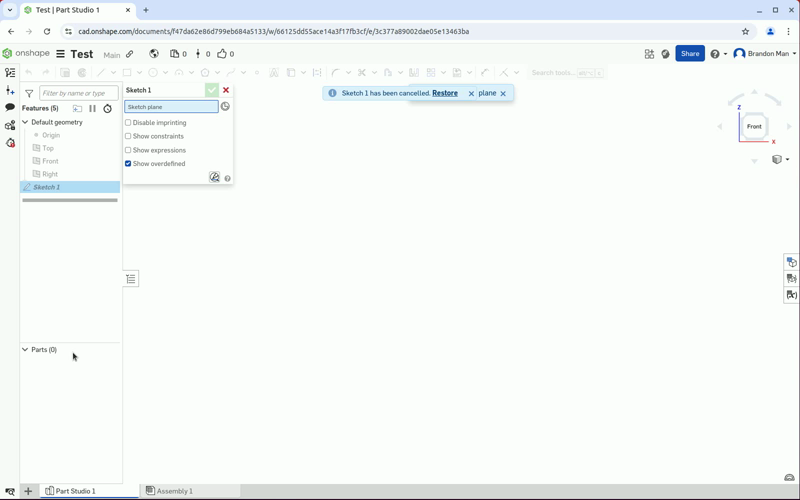
mouse_move(73, 163)
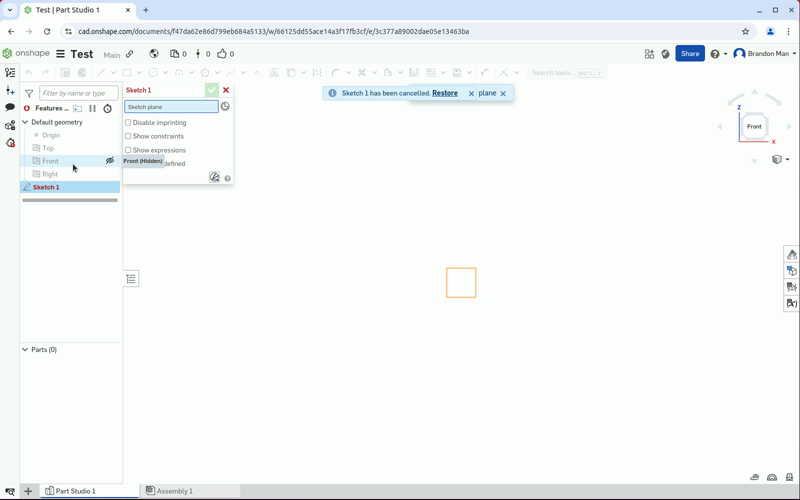
click(73, 163)
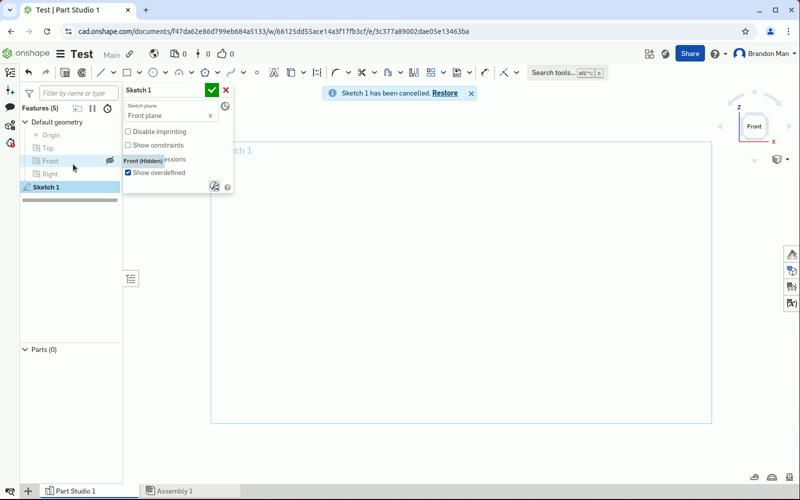
mouse_move(73, 352)
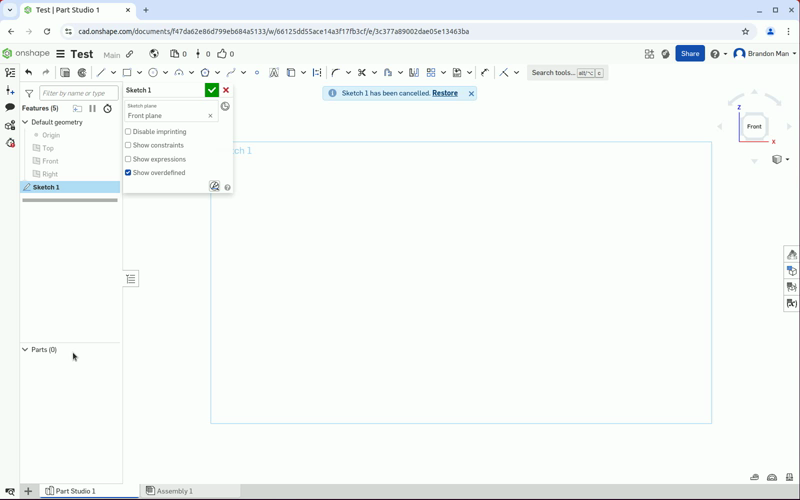
key(y)
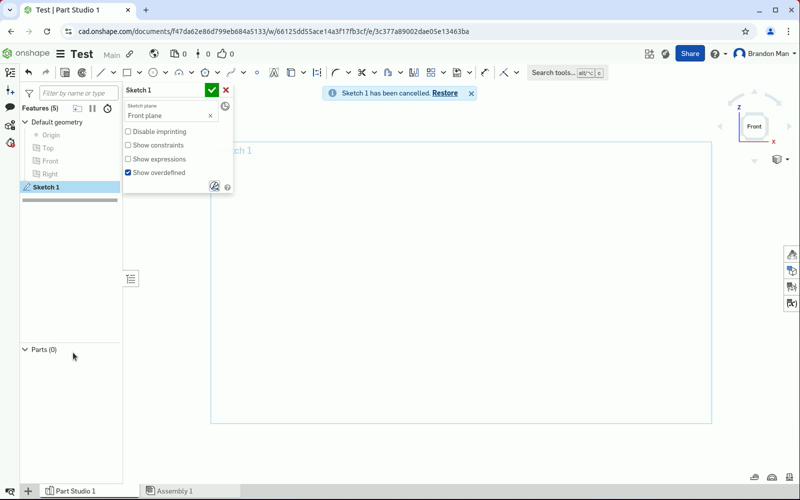
key(l)
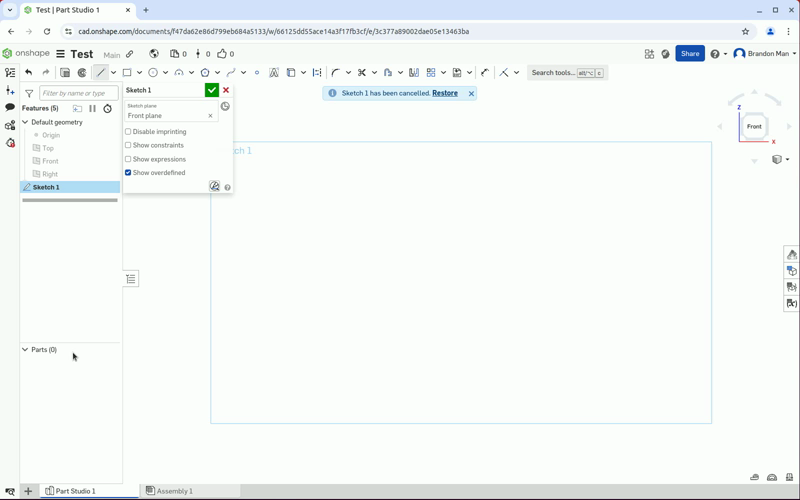
key_down(shift)
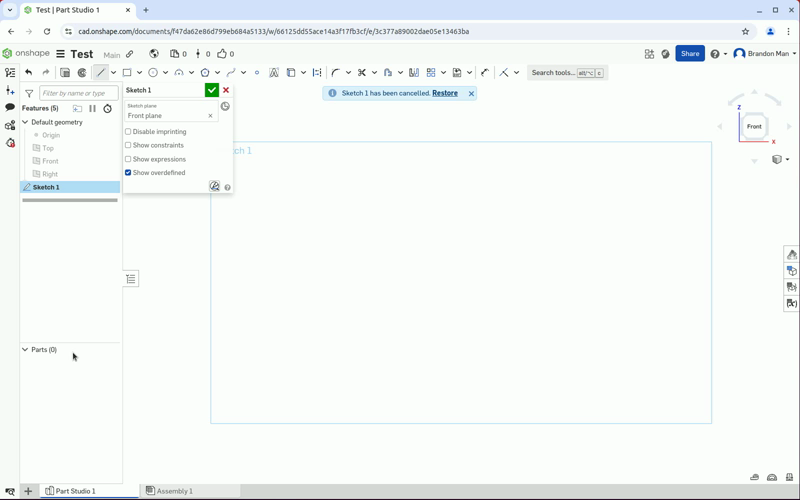
mouse_move(348, 282)
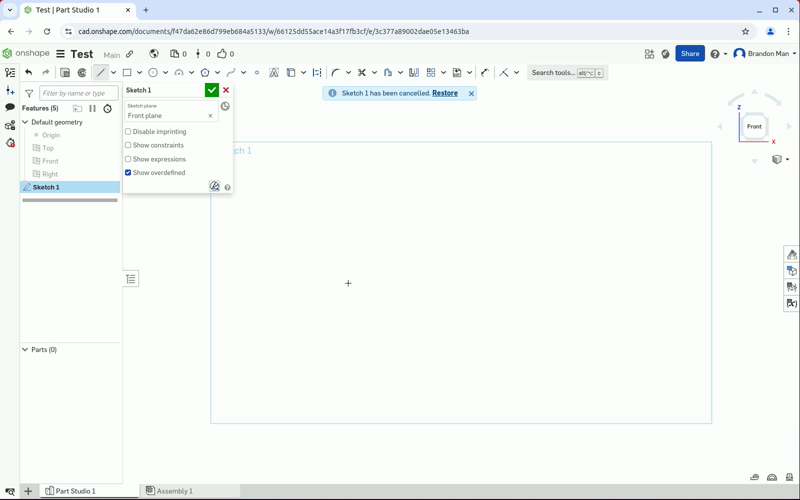
click(348, 282)
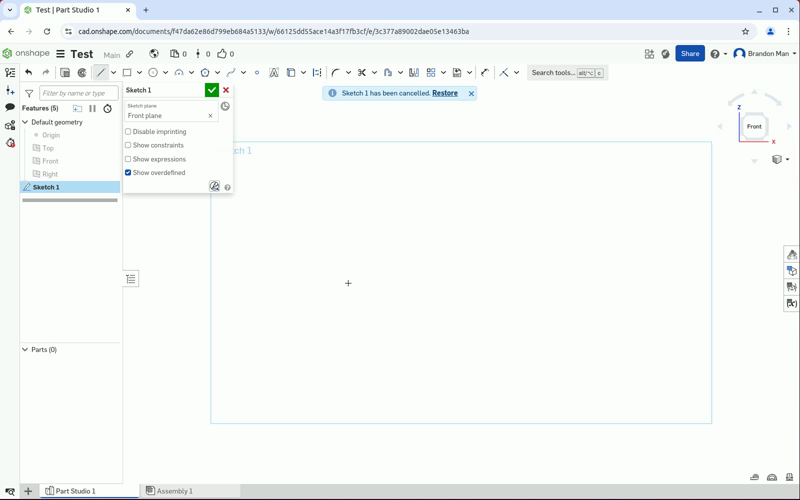
key_up(shift)
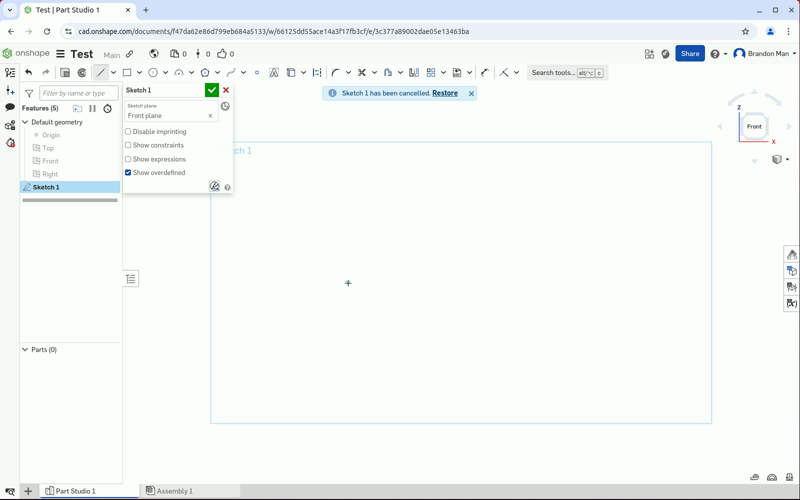
key_down(shift)
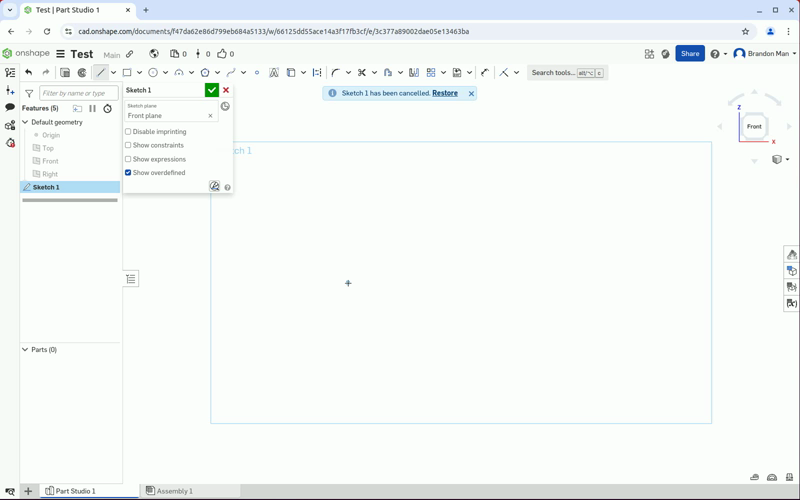
mouse_move(460, 282)
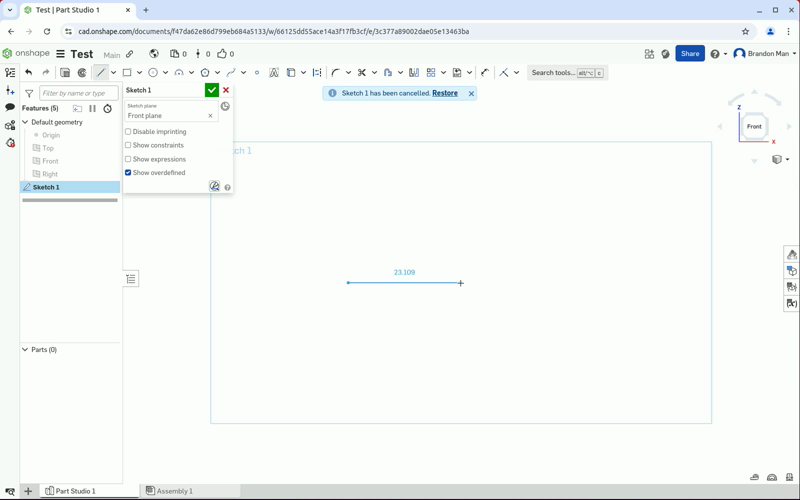
click(460, 282)
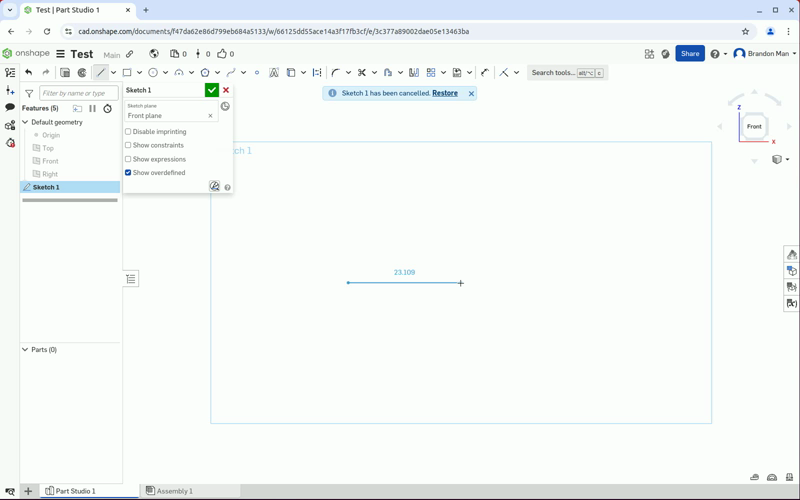
key_up(shift)
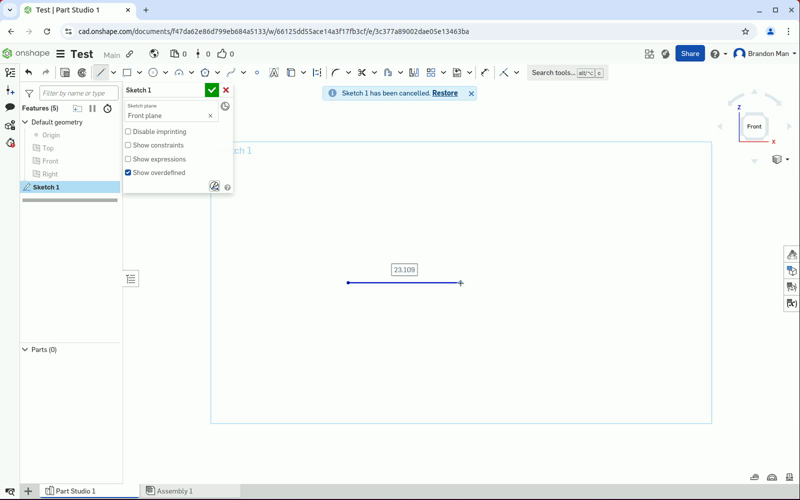
key_down(shift)
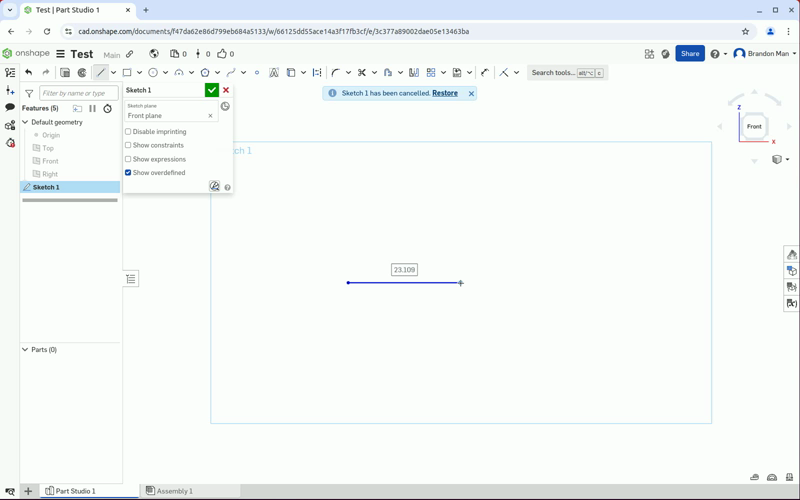
mouse_move(460, 170)
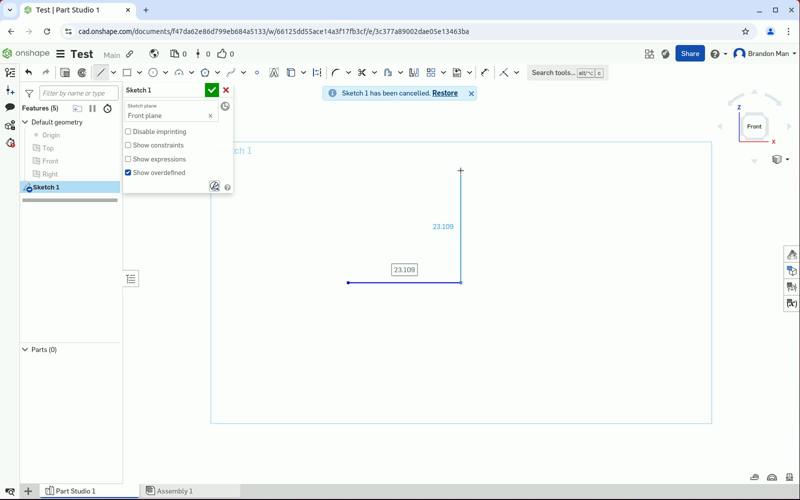
click(460, 170)
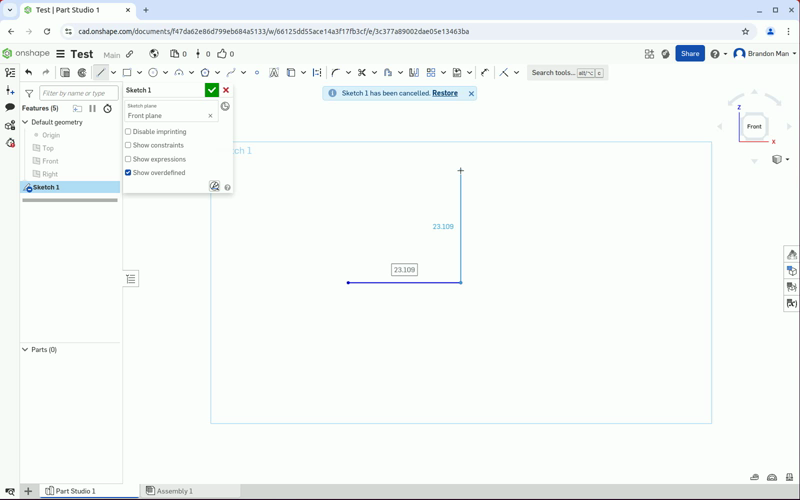
key_up(shift)
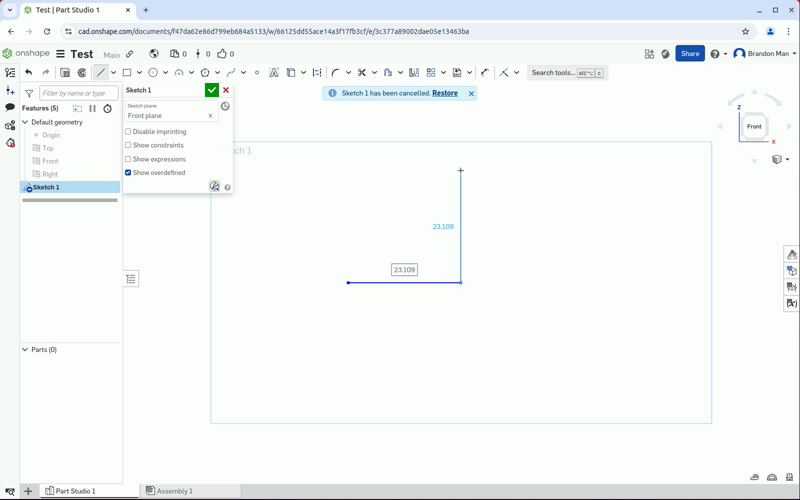
key_down(shift)
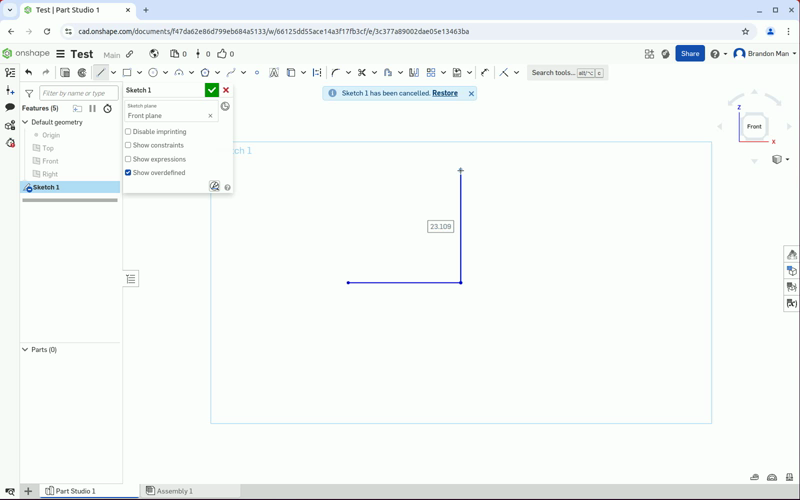
mouse_move(348, 170)
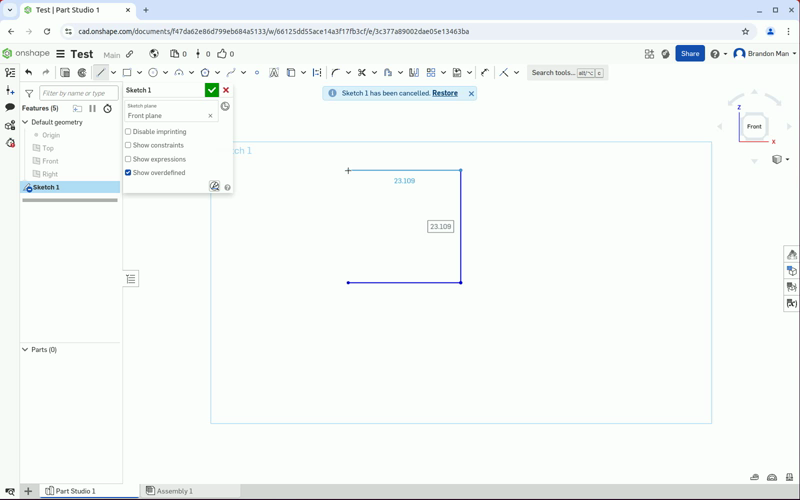
click(348, 170)
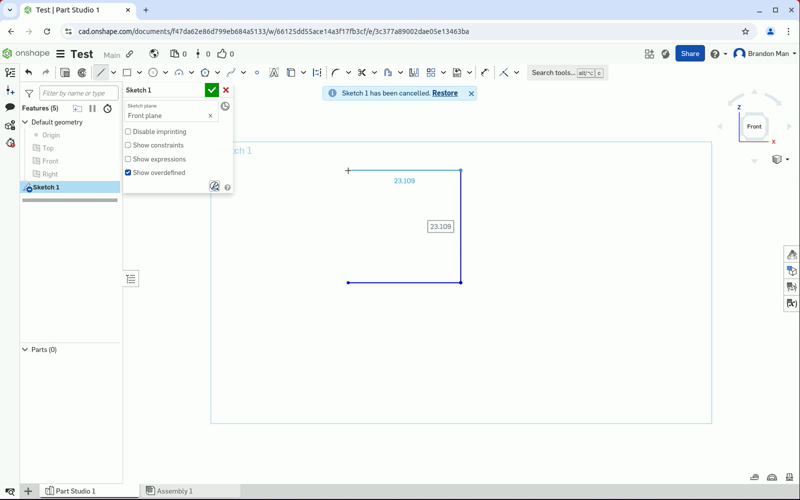
key_up(shift)
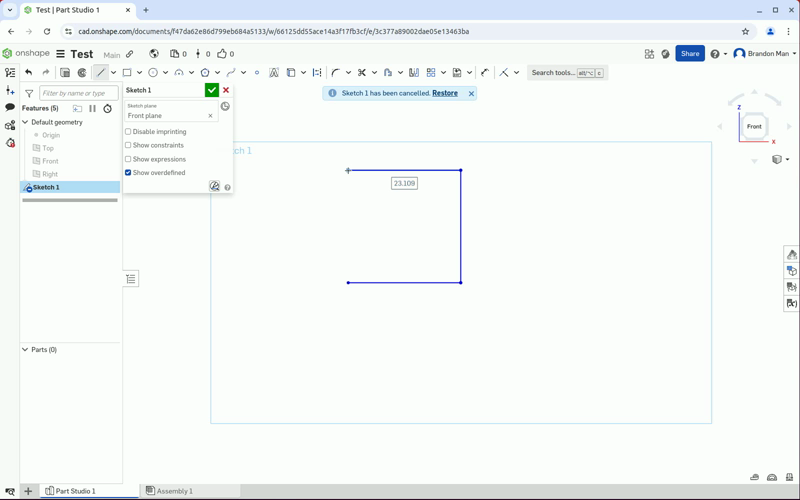
key_down(shift)
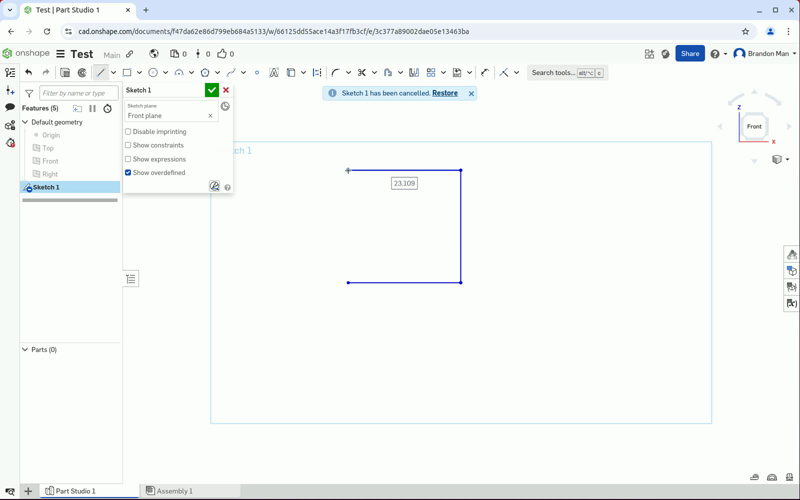
mouse_move(348, 282)
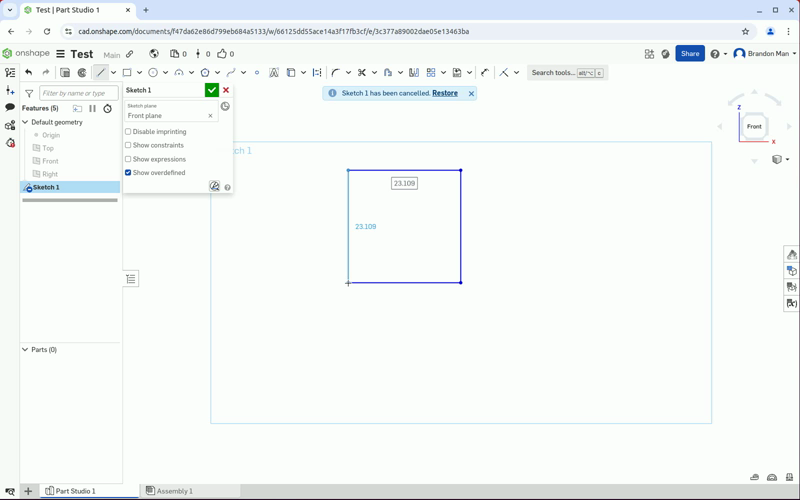
key_up(shift)
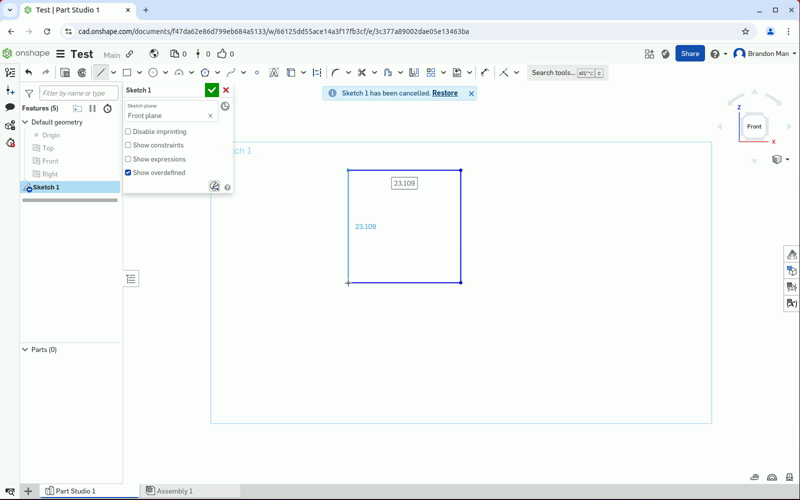
click(348, 282)
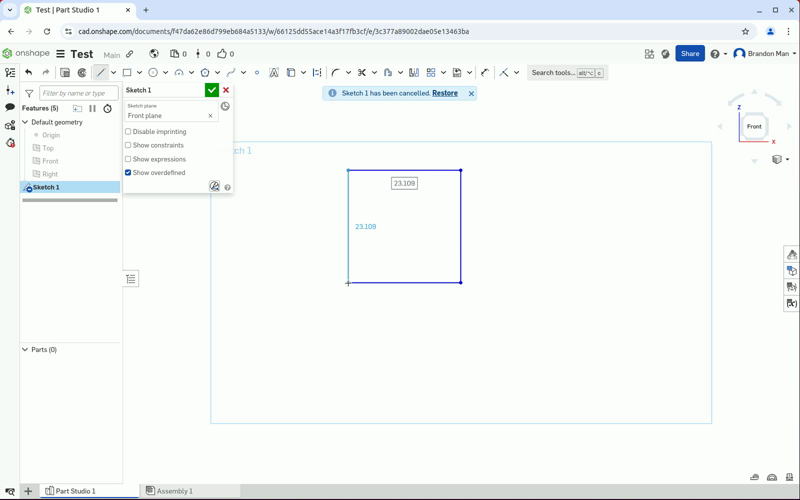
key(esc)
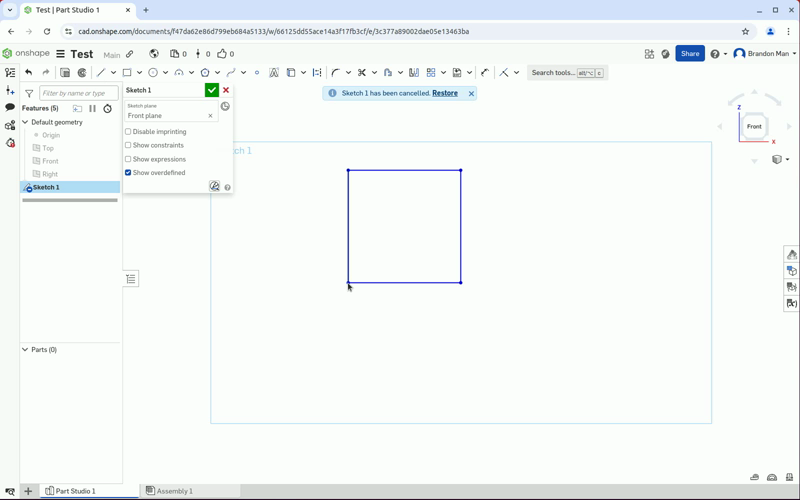
mouse_move(429, 186)
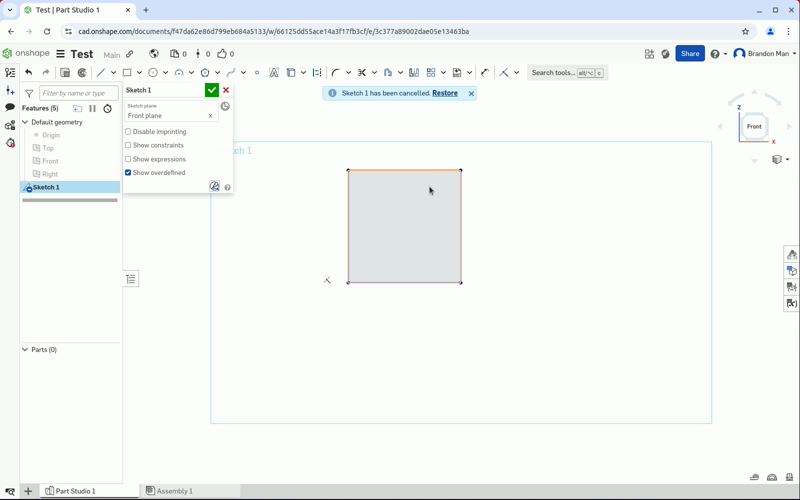
click(429, 186)
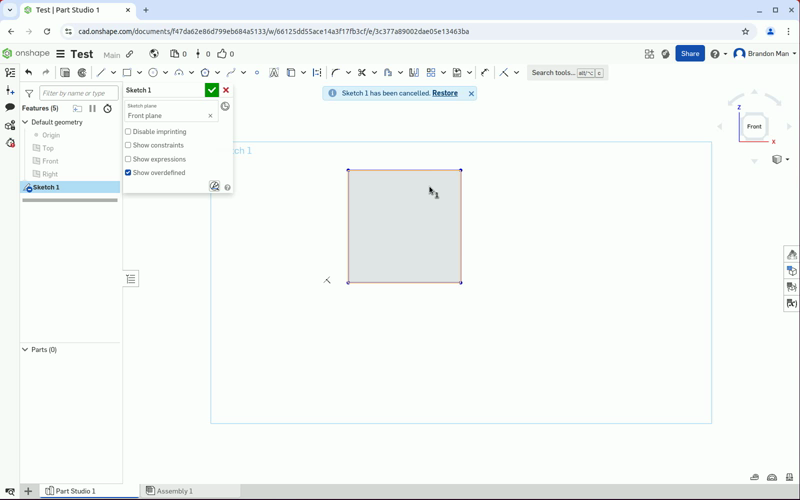
mouse_move(73, 352)
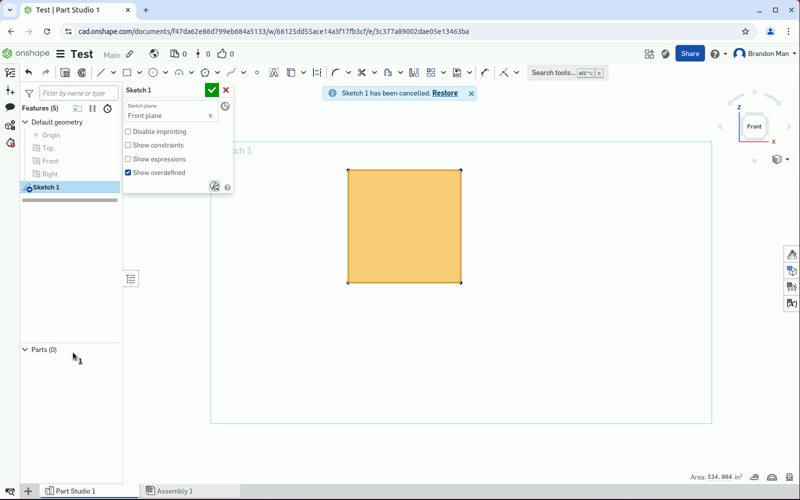
key(shift+y)
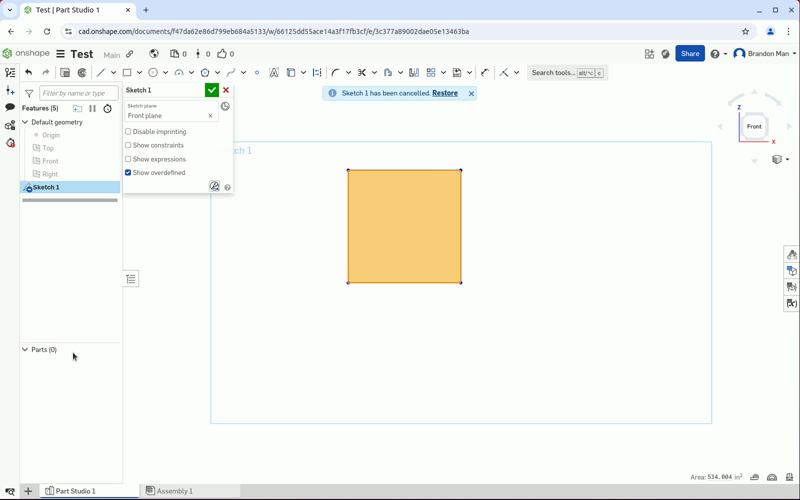
key(shift+e)
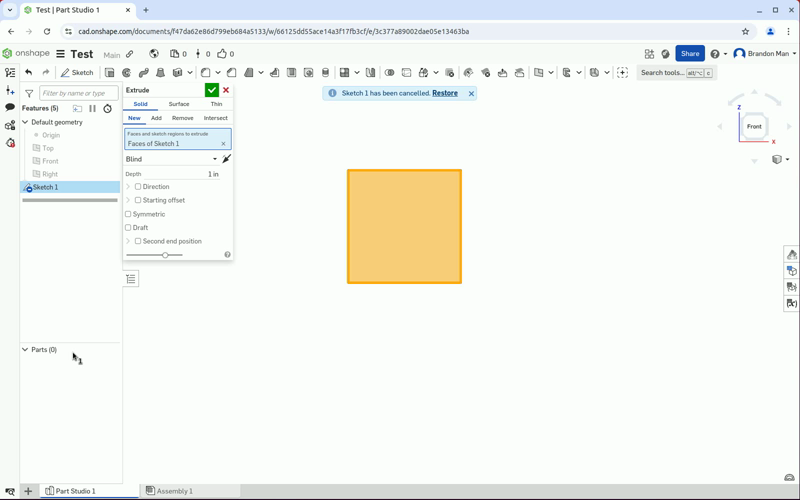
mouse_move(143, 106)
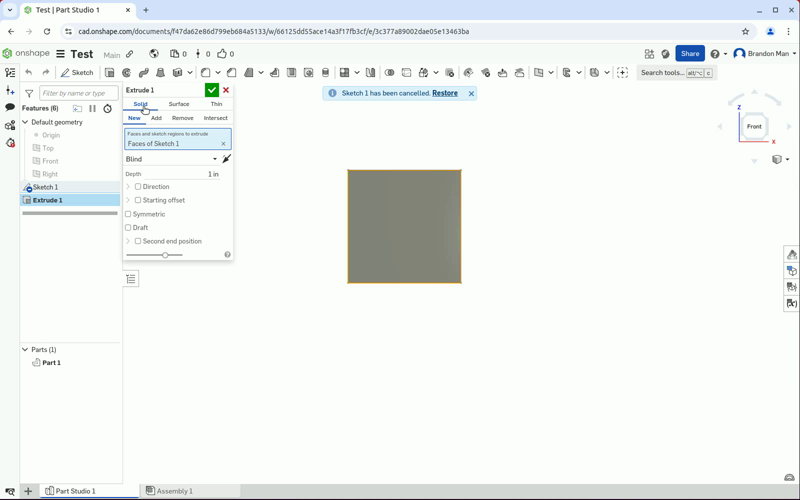
click(143, 106)
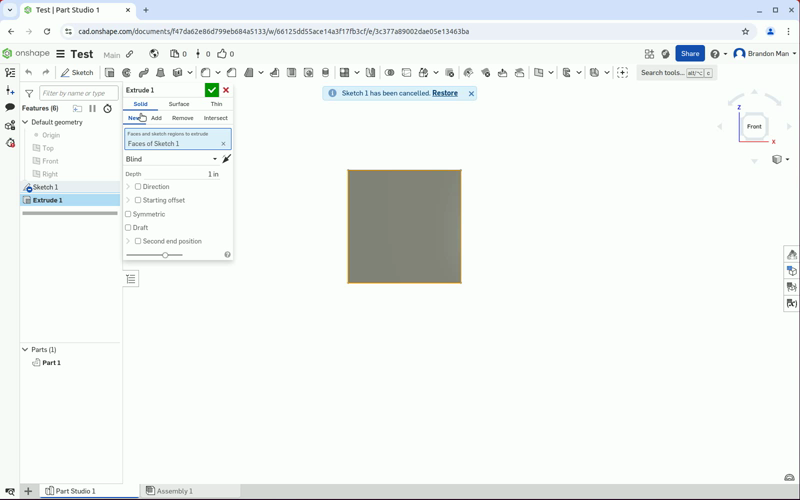
mouse_move(137, 120)
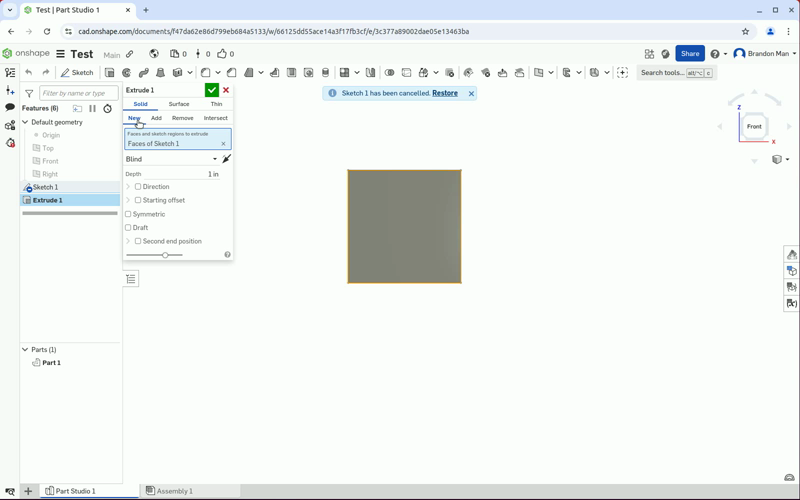
click(137, 120)
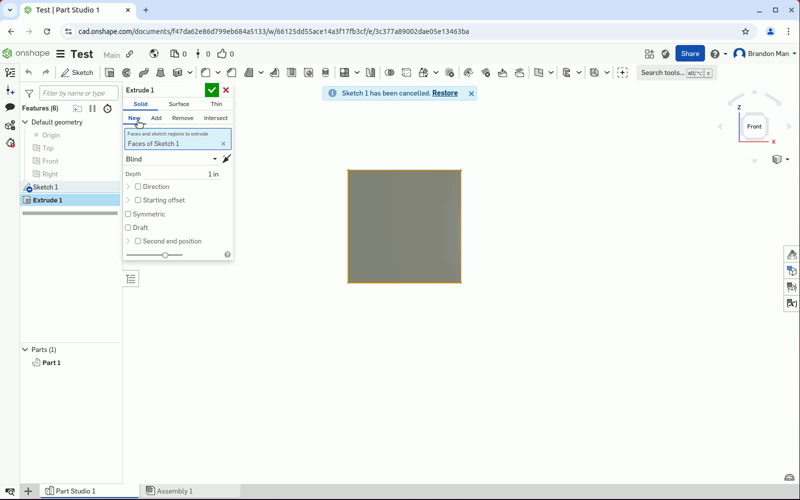
key(tab, 4)
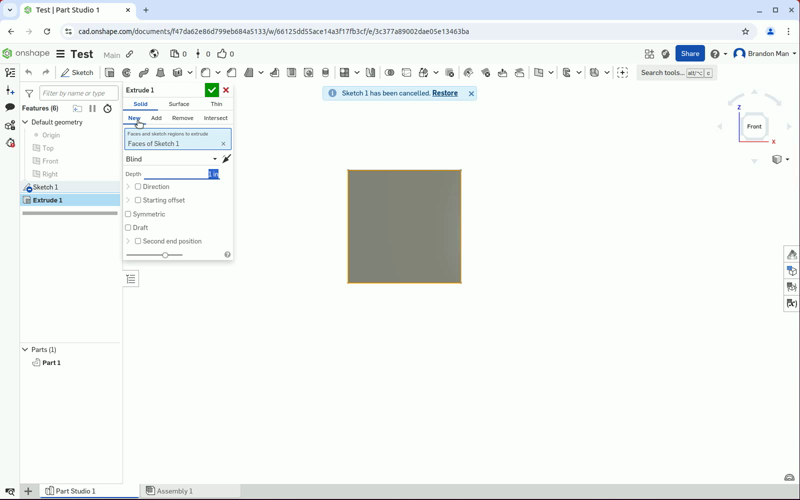
text(11.554)
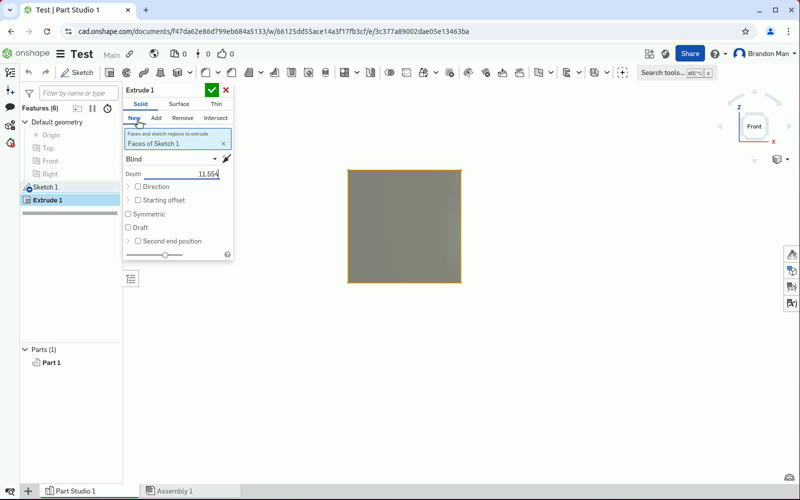
key(enter)
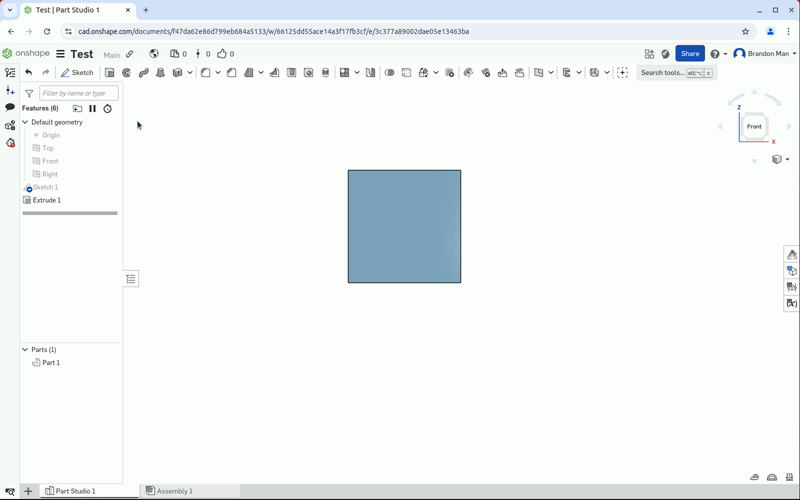
key(shift+h)
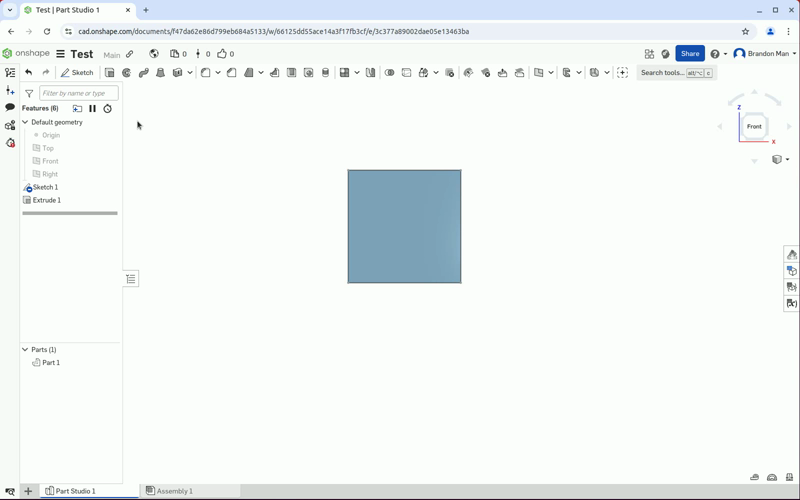
key(shift+h)
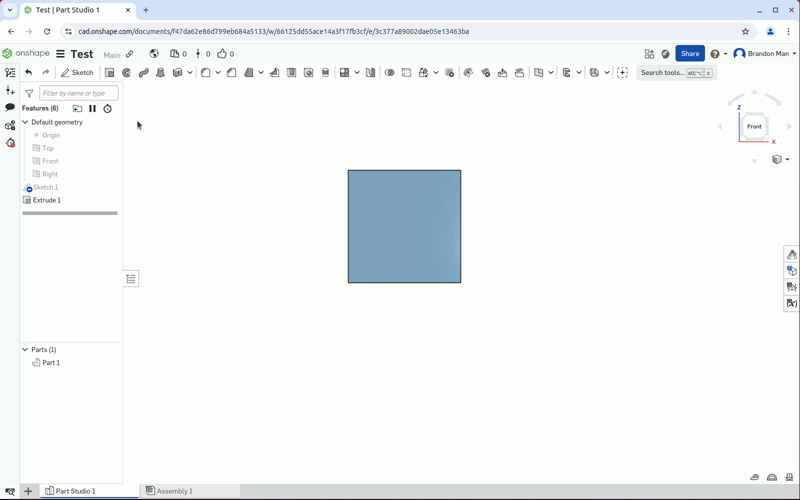
mouse_move(73, 189)
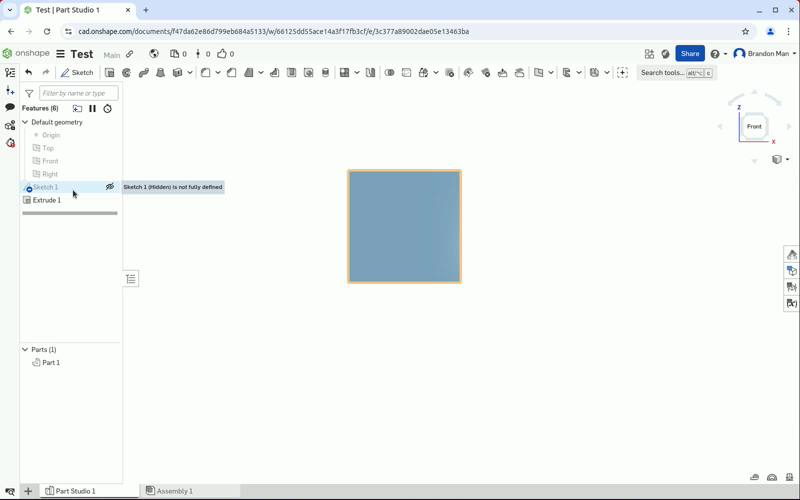
click(73, 189)
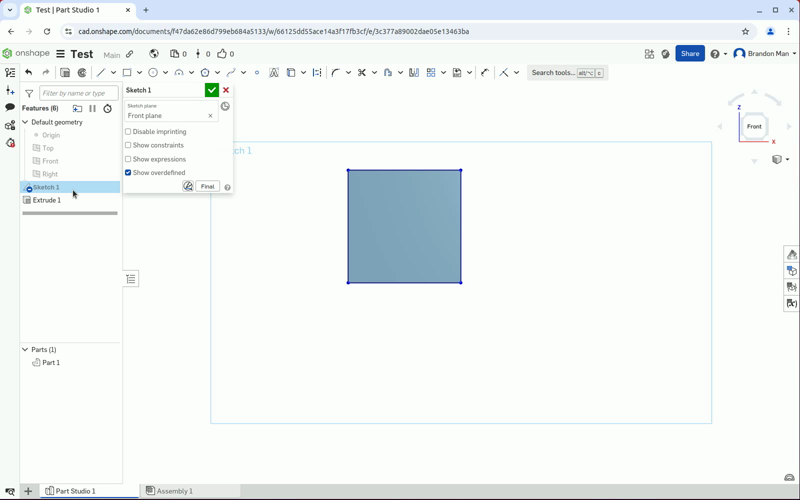
mouse_move(229, 92)
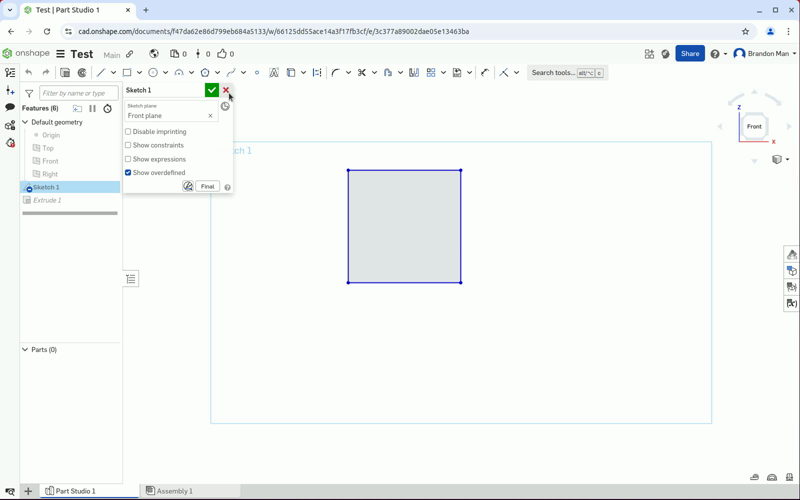
click(229, 92)
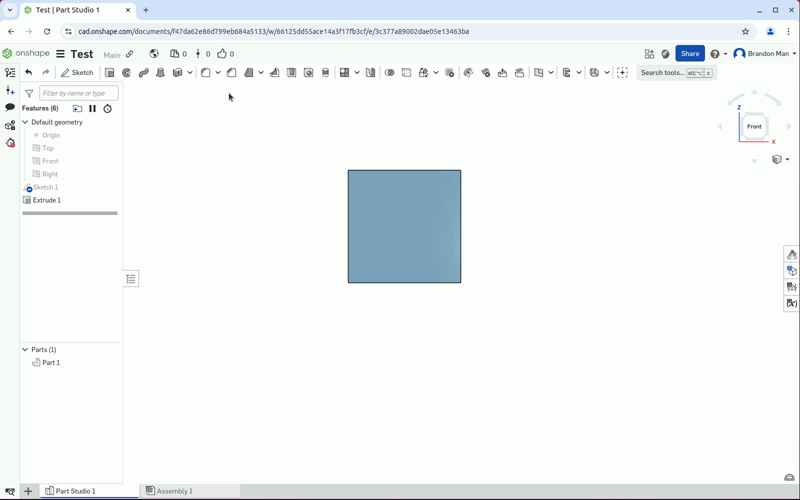
mouse_move(541, 75)
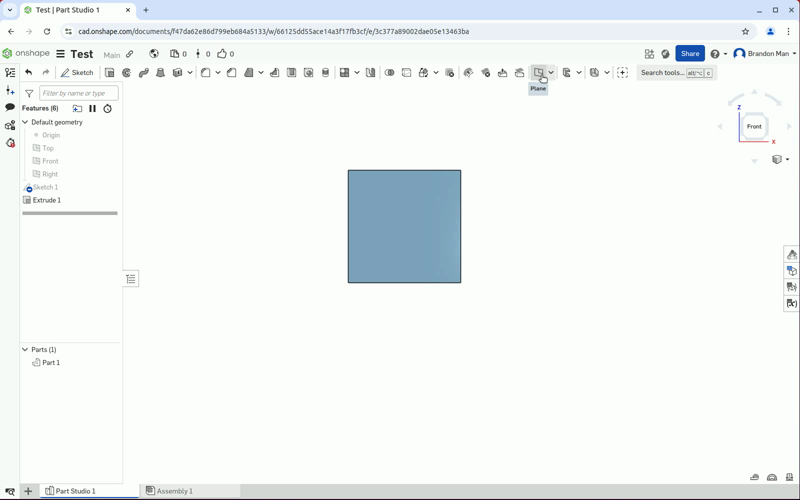
click(541, 75)
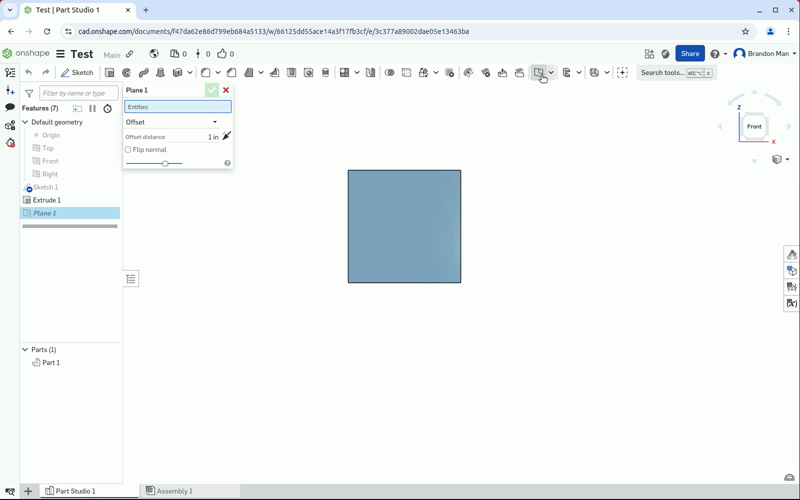
mouse_move(73, 163)
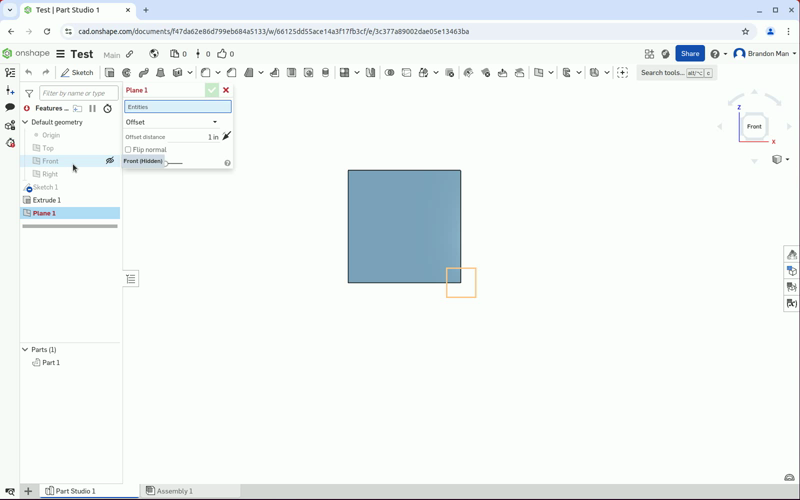
click(73, 163)
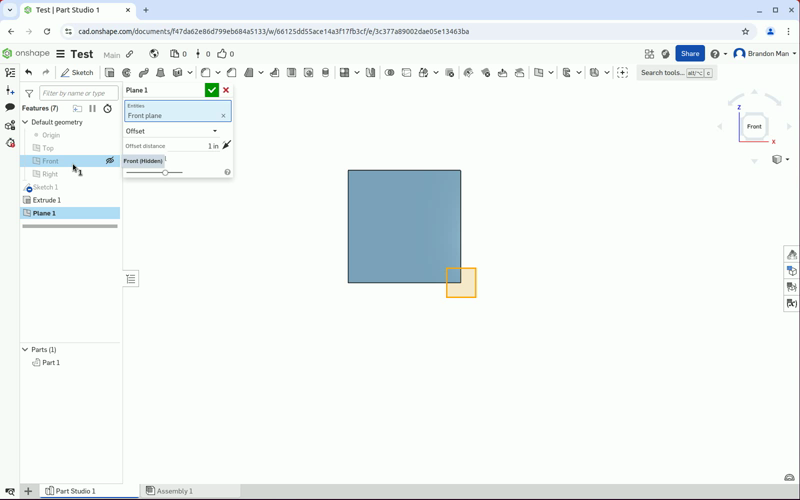
key(tab, 2)
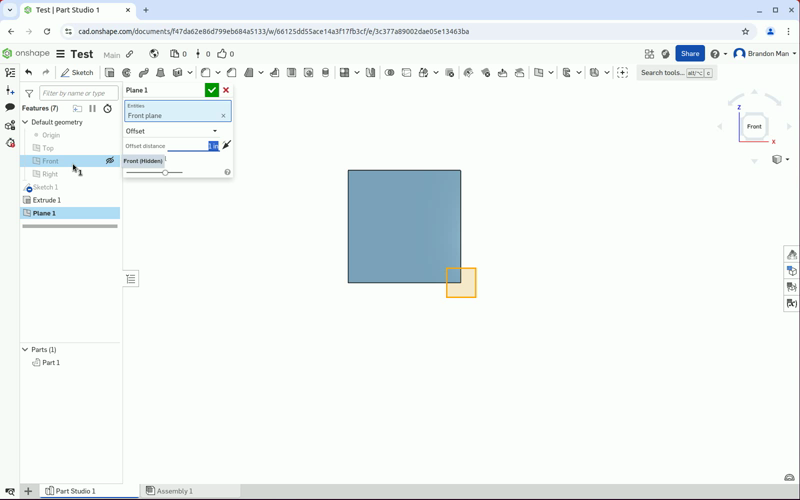
text(11.554)
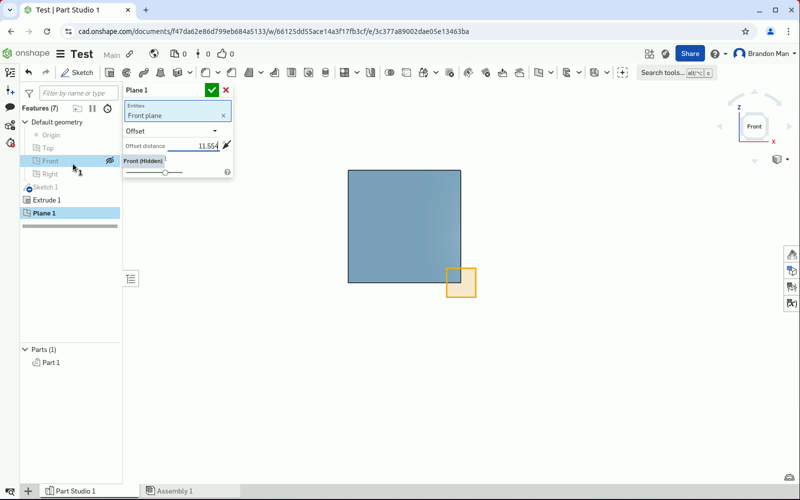
key(enter, 2)
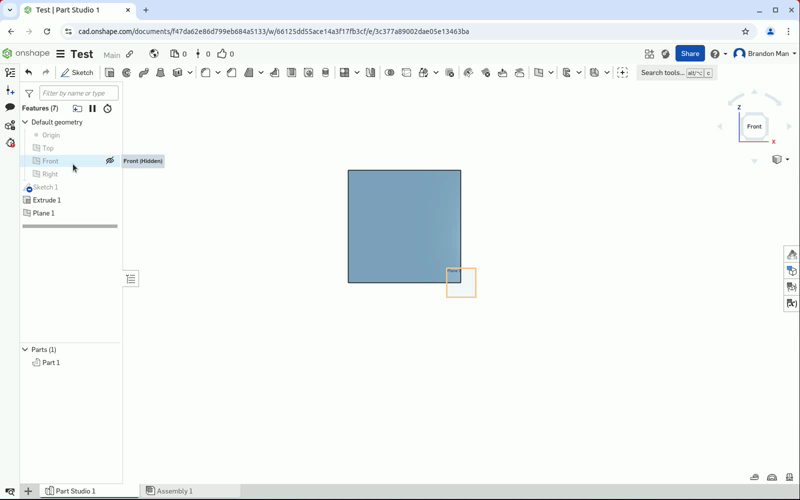
key(shift+s)
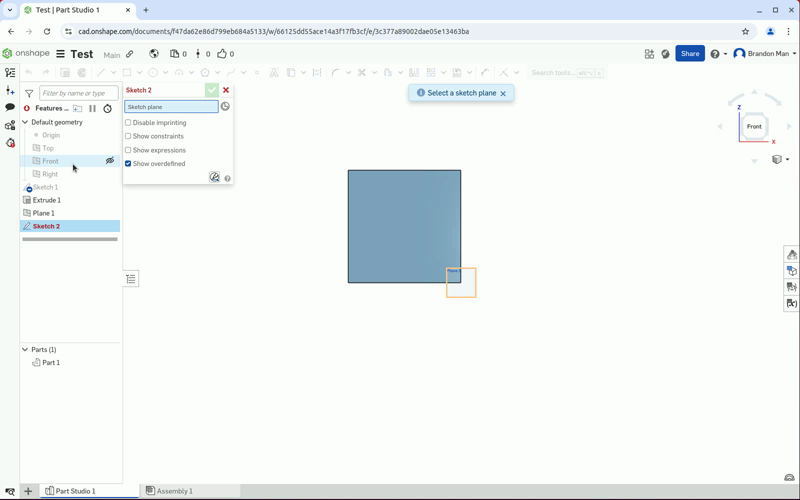
mouse_move(73, 215)
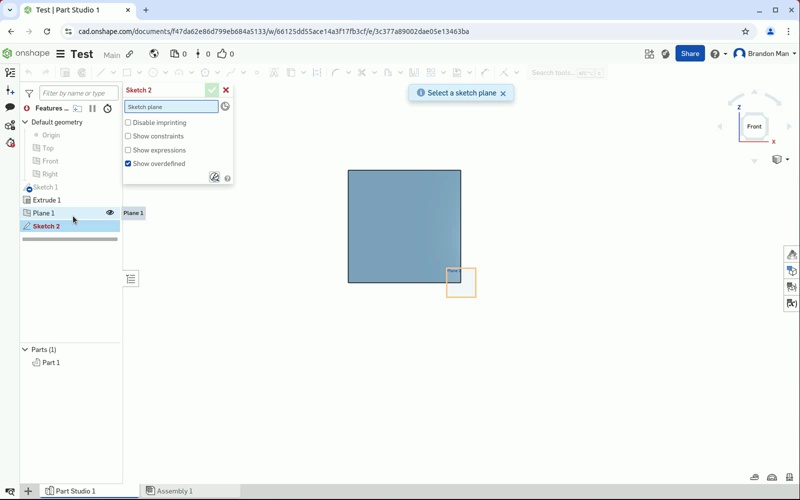
click(73, 215)
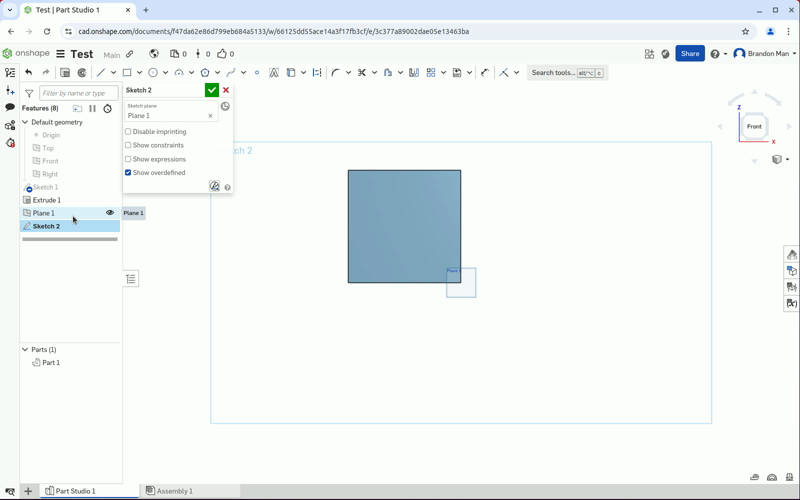
mouse_move(73, 352)
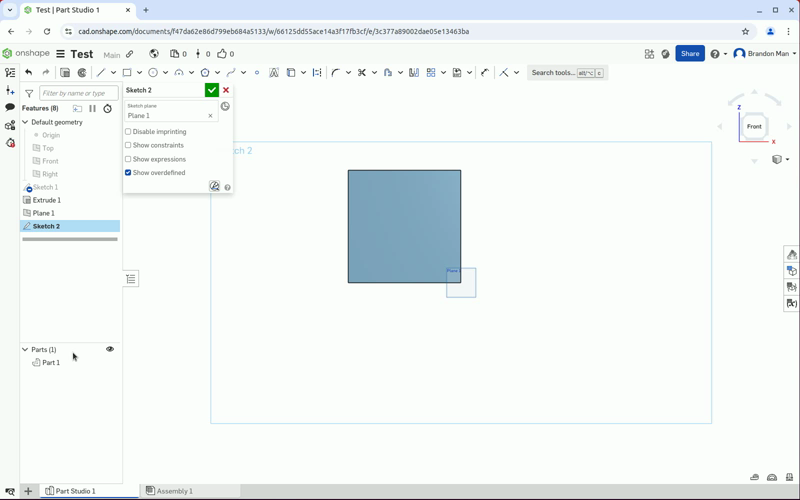
key(y)
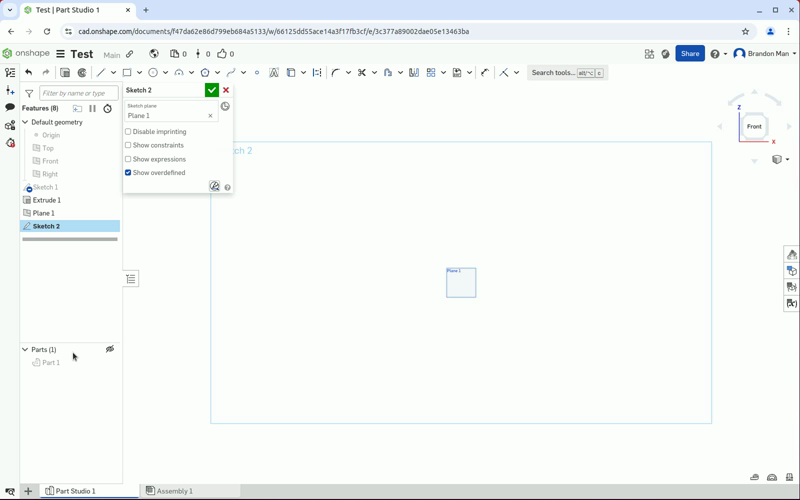
key(l)
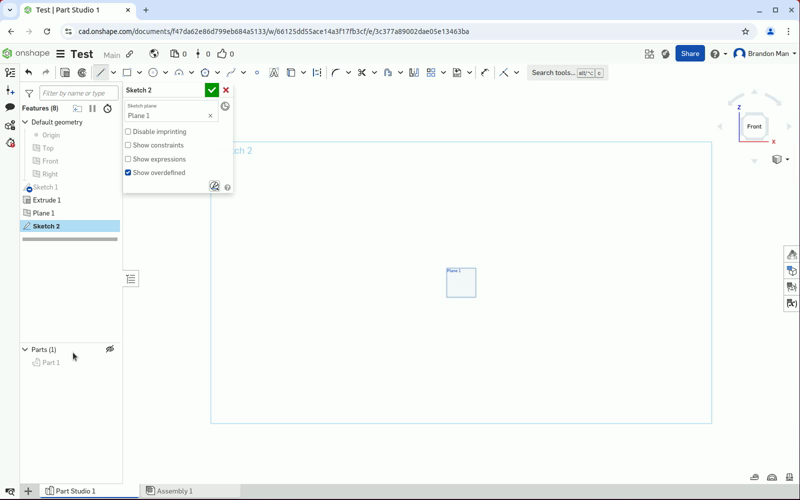
key_down(shift)
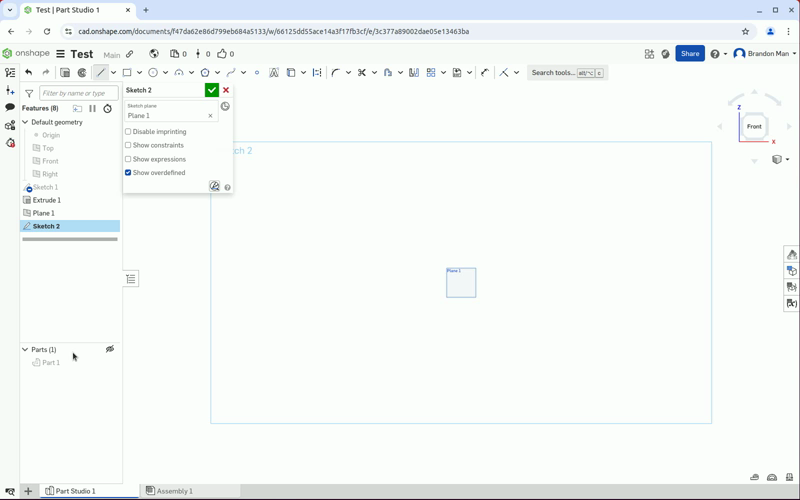
mouse_move(348, 282)
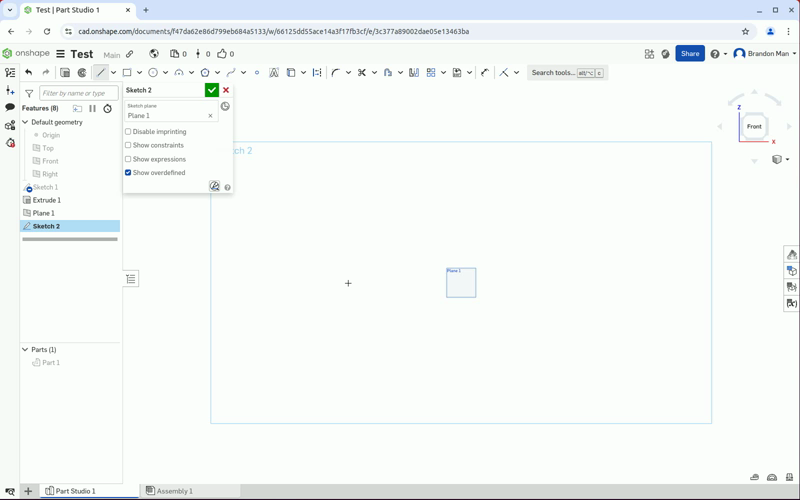
click(348, 282)
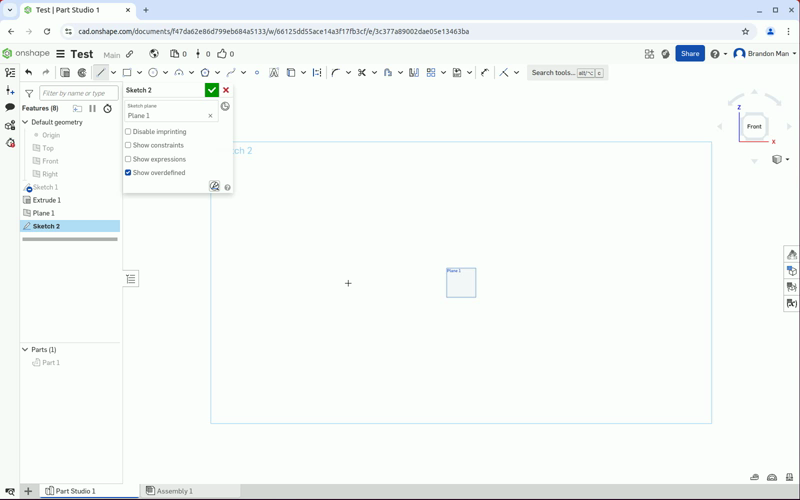
key_up(shift)
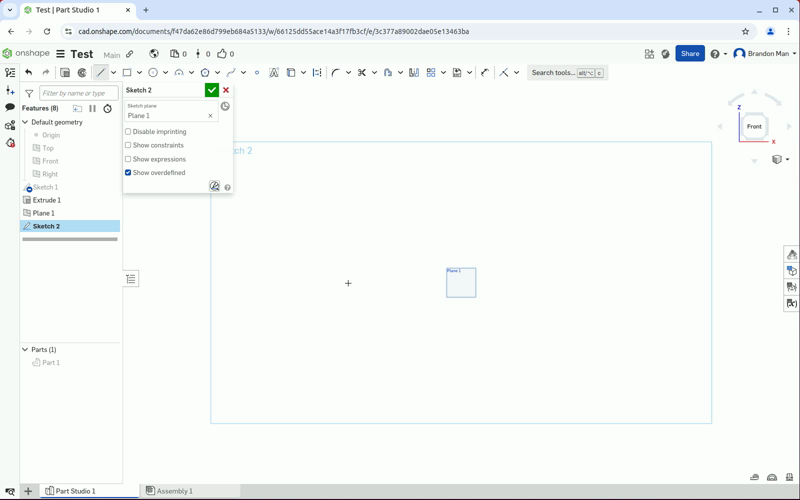
key_down(shift)
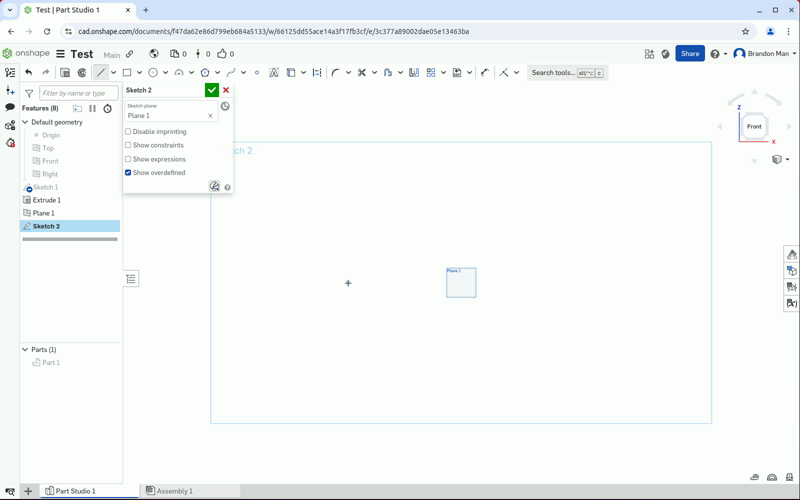
mouse_move(378, 282)
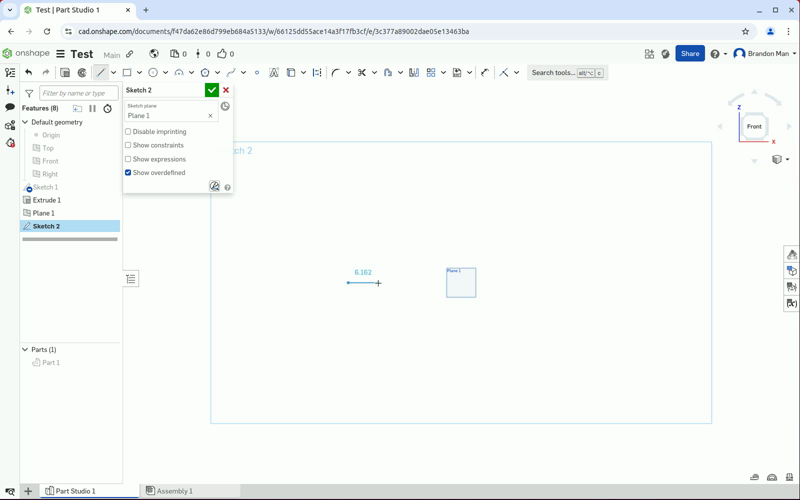
mouse_move(404, 282)
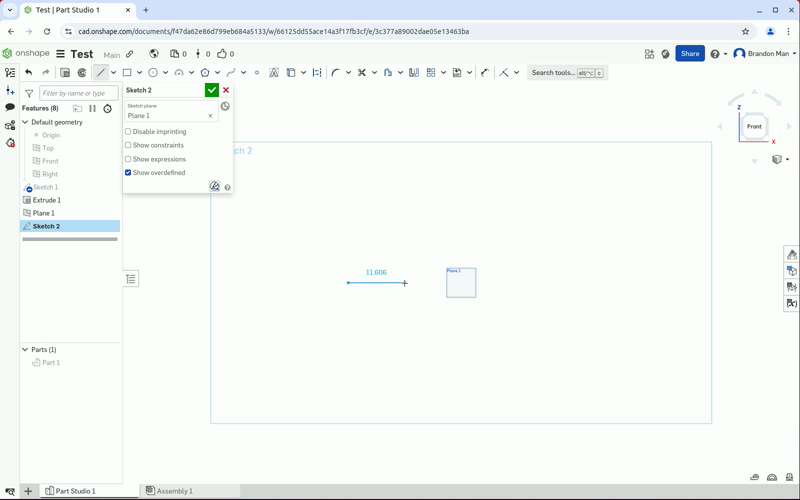
click(404, 282)
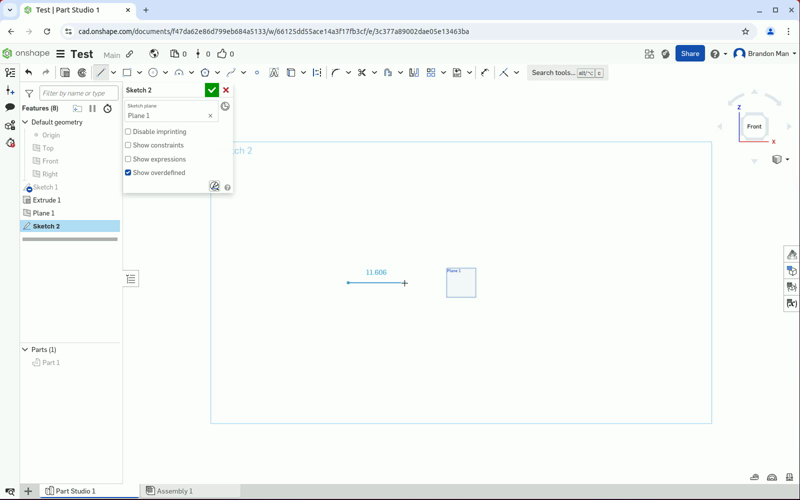
key_up(shift)
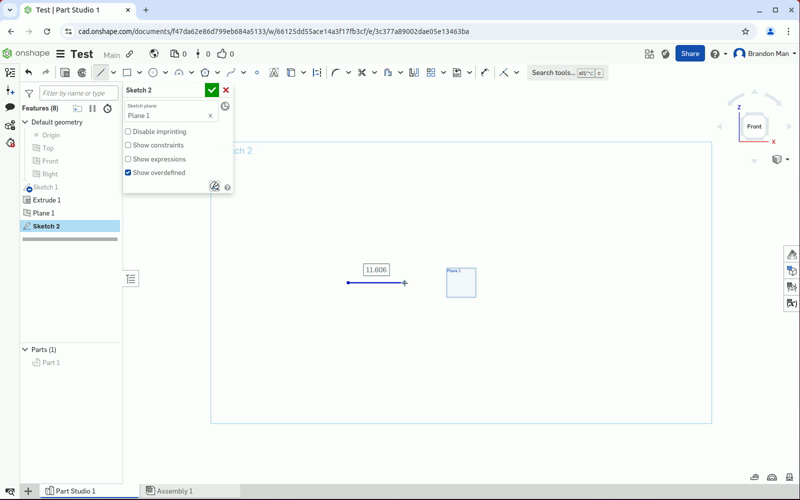
key_down(shift)
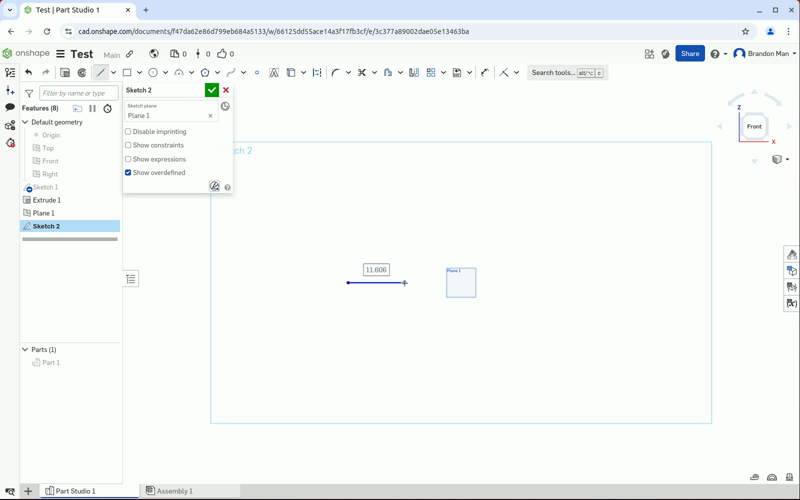
mouse_move(434, 282)
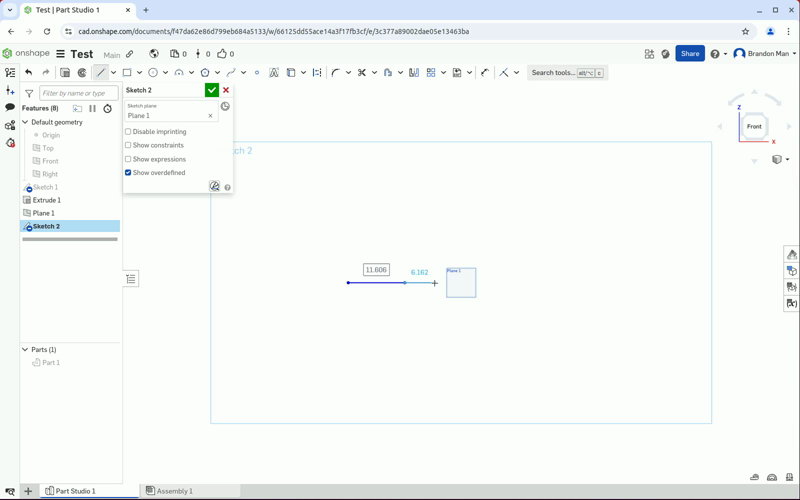
mouse_move(404, 226)
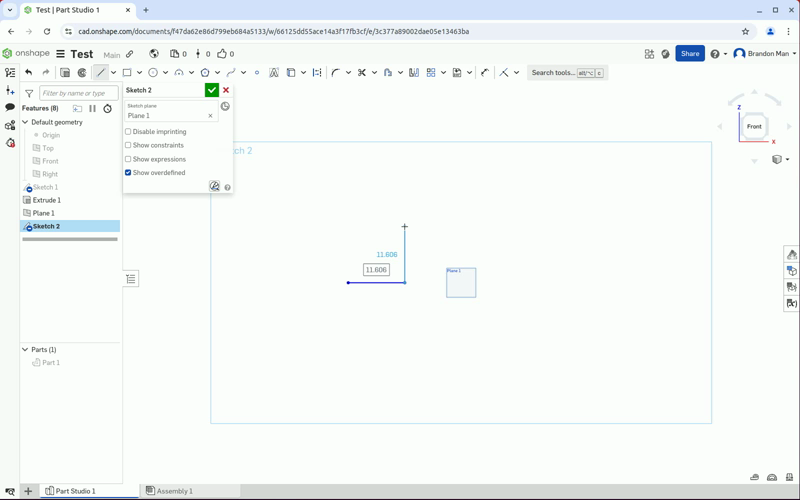
click(404, 226)
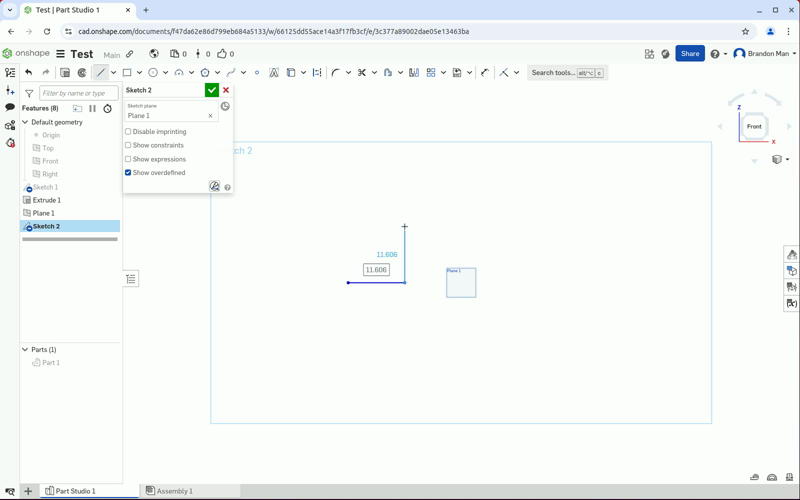
key_up(shift)
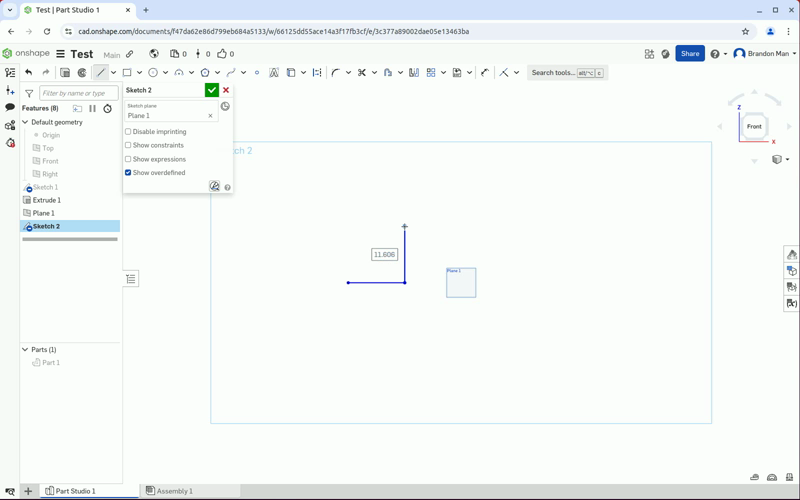
key_down(shift)
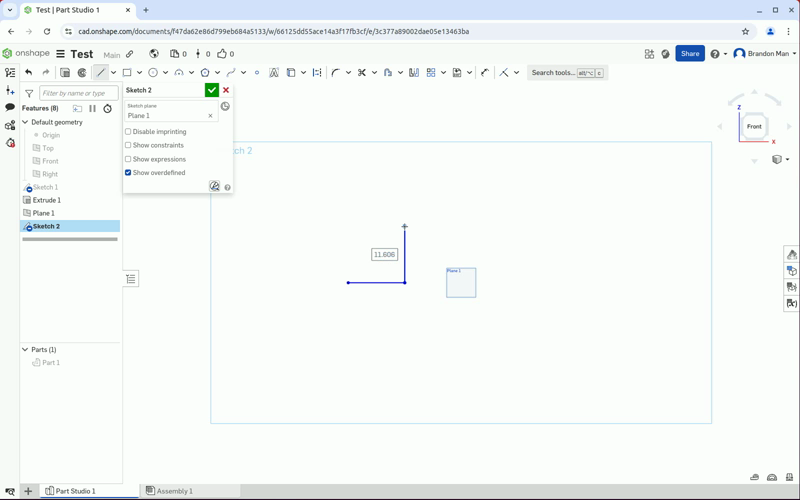
mouse_move(434, 226)
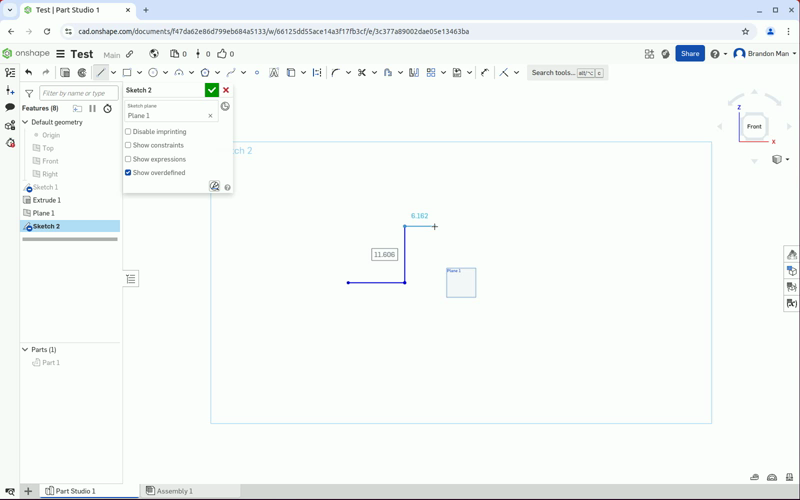
mouse_move(348, 226)
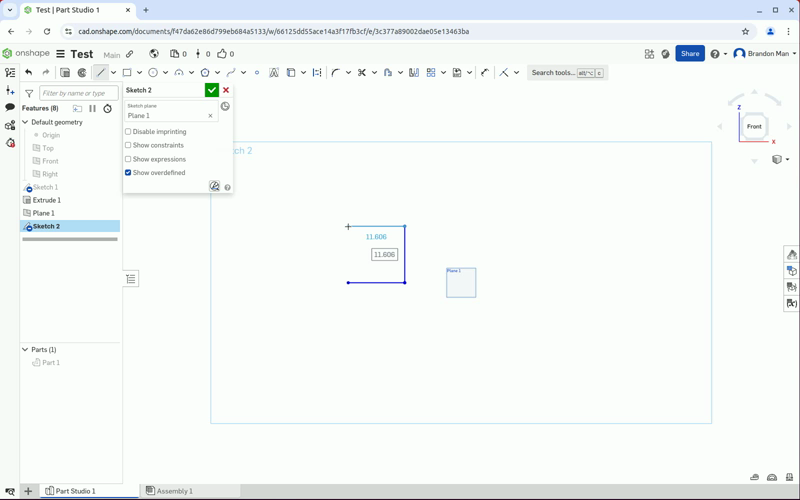
click(348, 226)
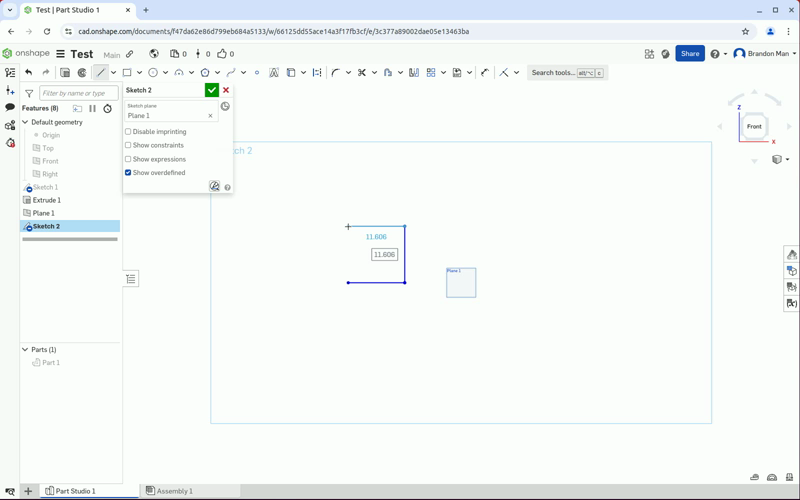
key_up(shift)
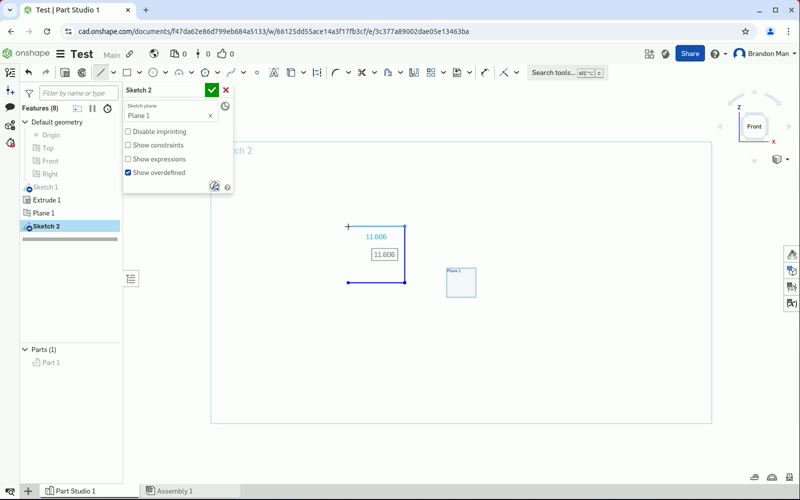
mouse_move(378, 226)
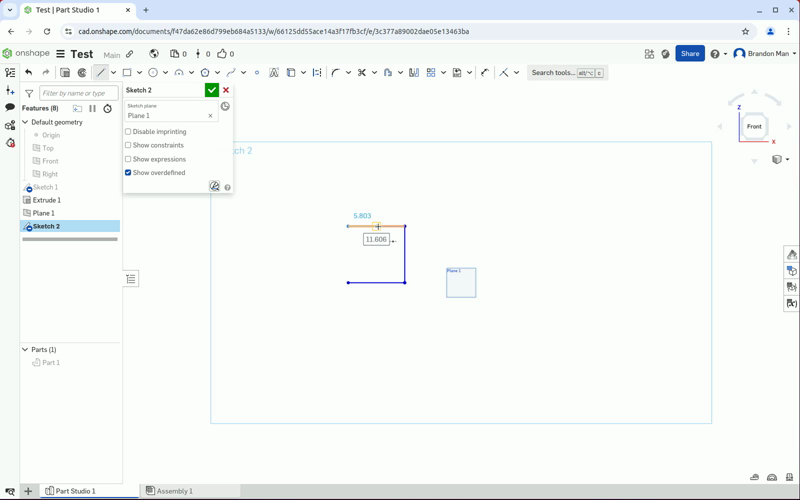
key_down(shift)
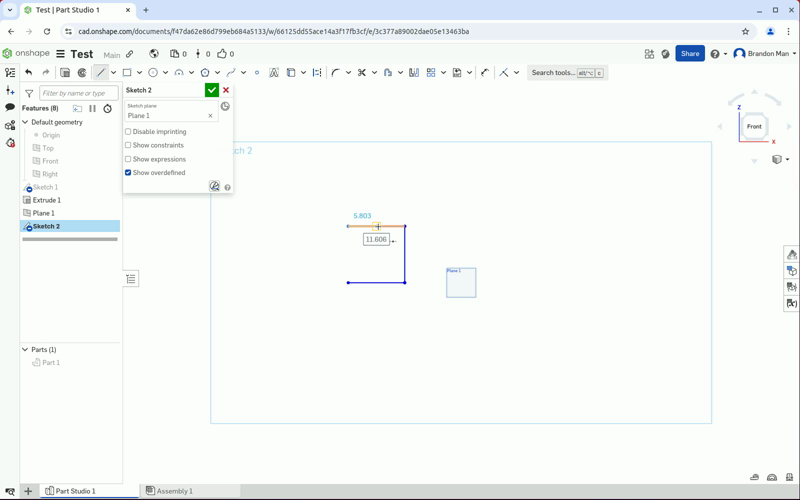
mouse_move(348, 282)
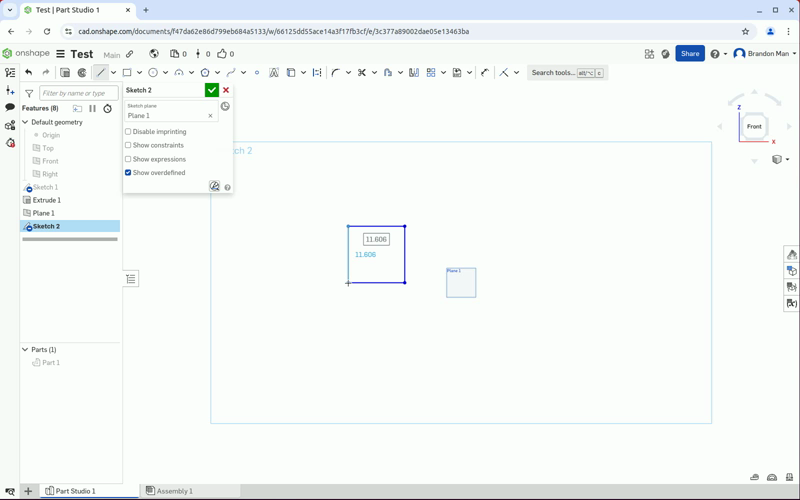
key_up(shift)
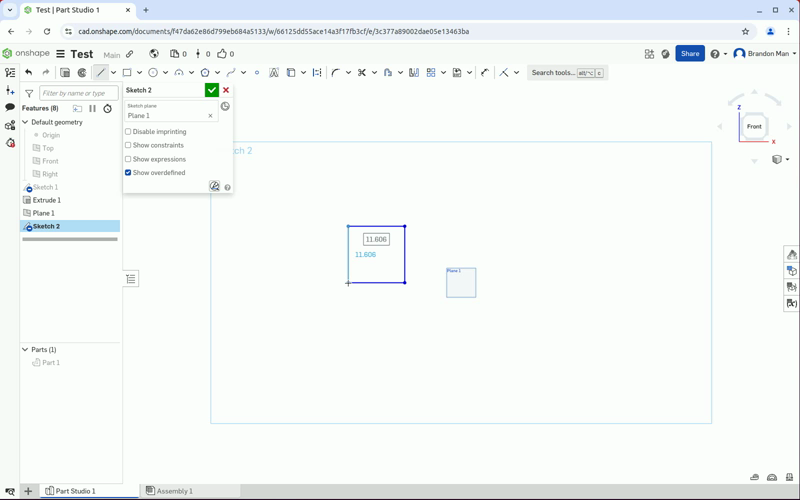
click(348, 282)
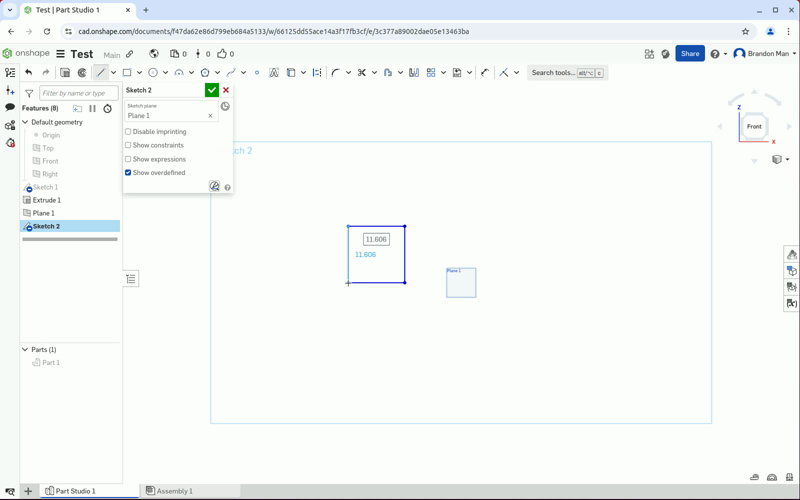
key(esc)
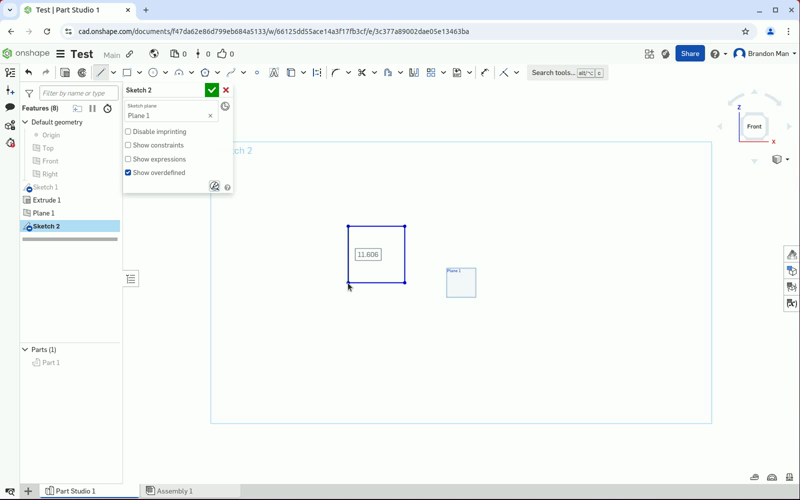
mouse_move(359, 233)
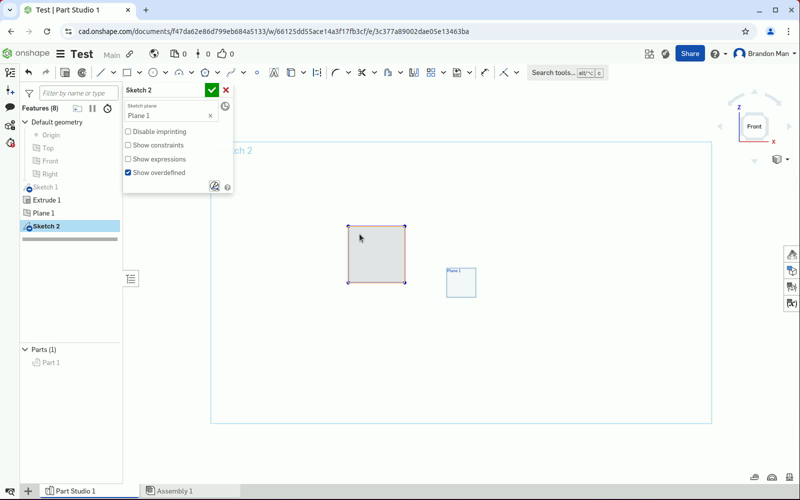
click(359, 233)
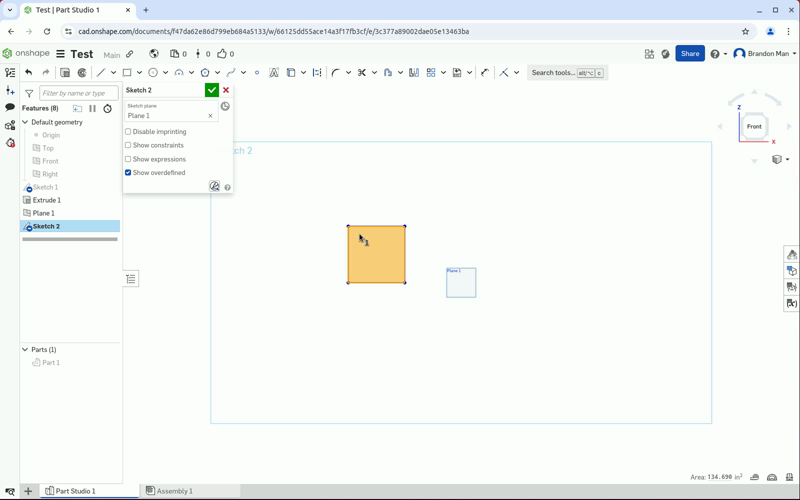
mouse_move(73, 352)
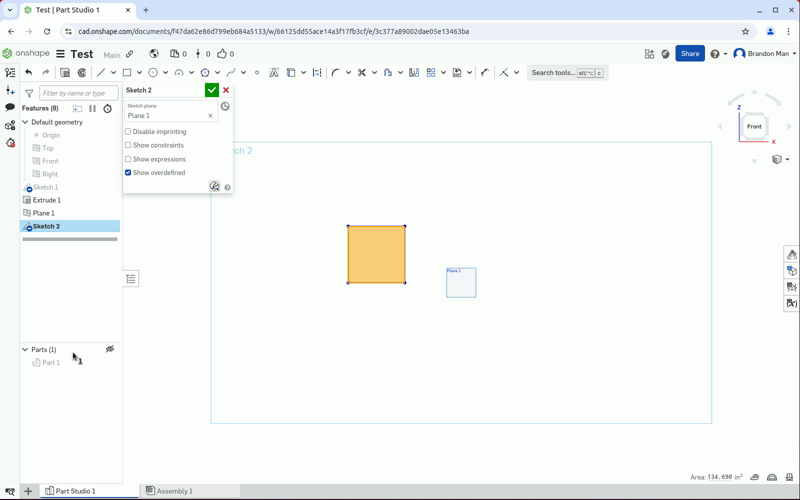
key(shift+y)
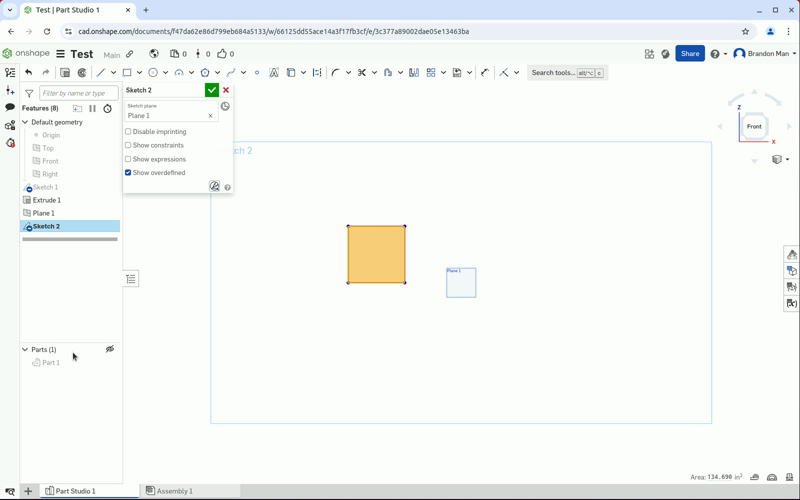
key(shift+e)
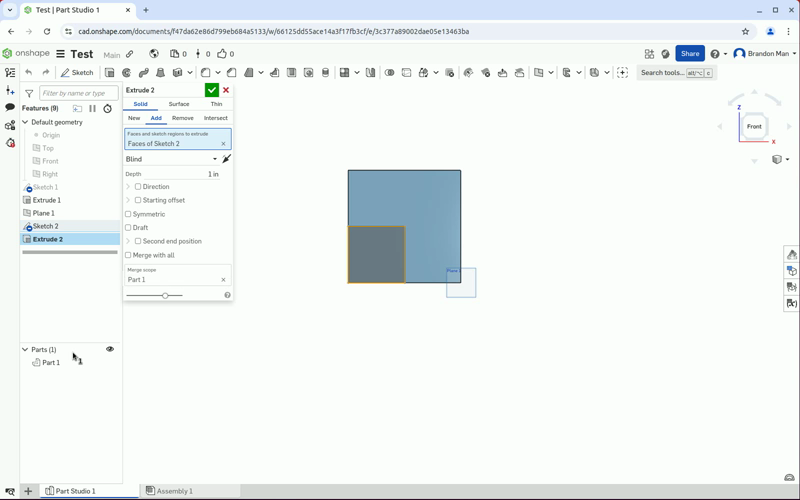
mouse_move(143, 106)
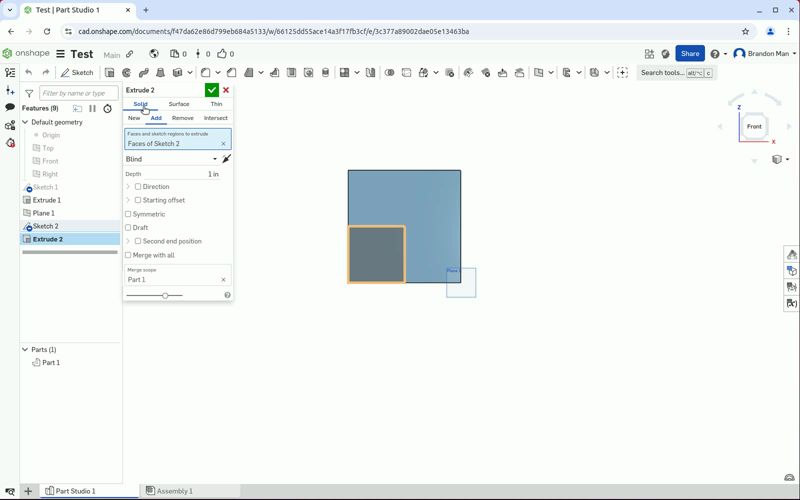
click(143, 106)
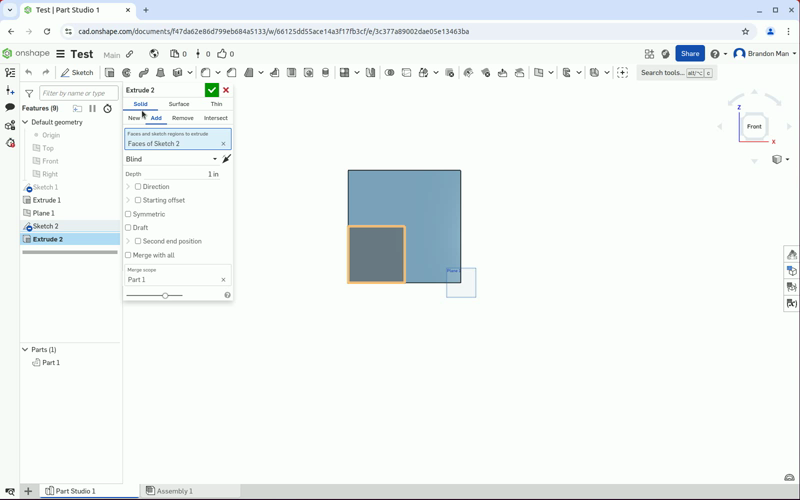
mouse_move(137, 120)
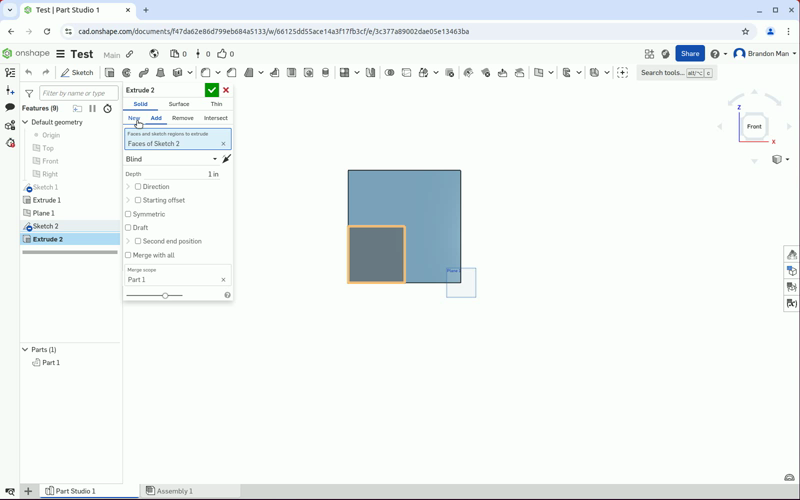
click(137, 120)
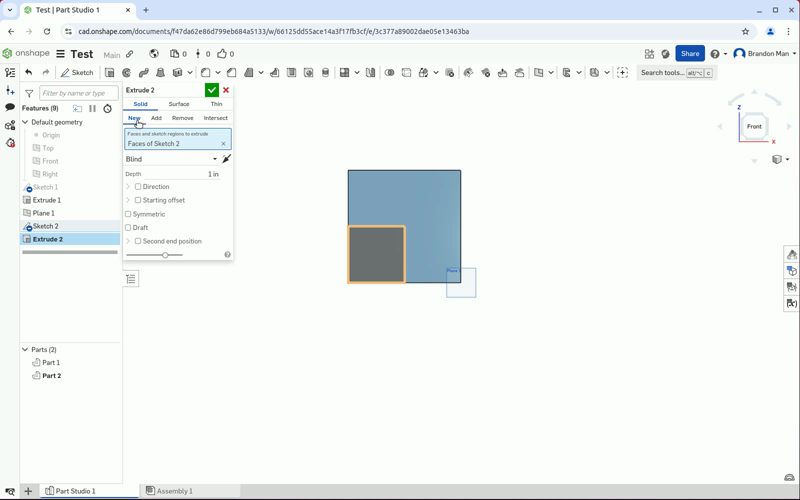
key(tab, 4)
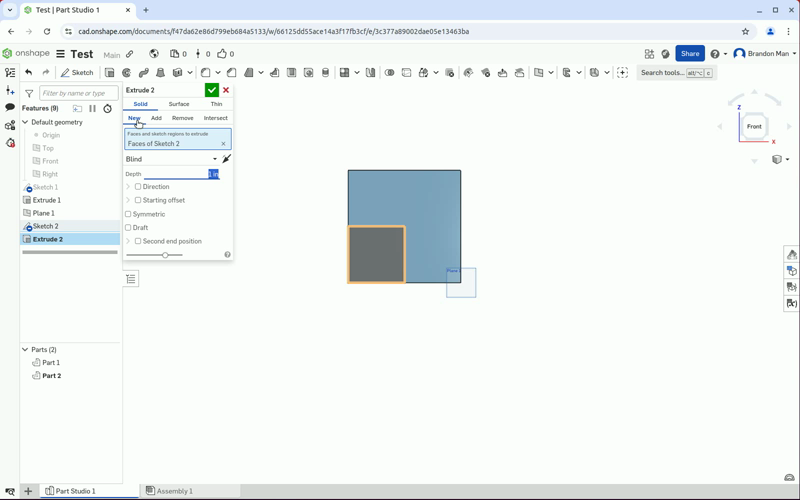
text(11.554)
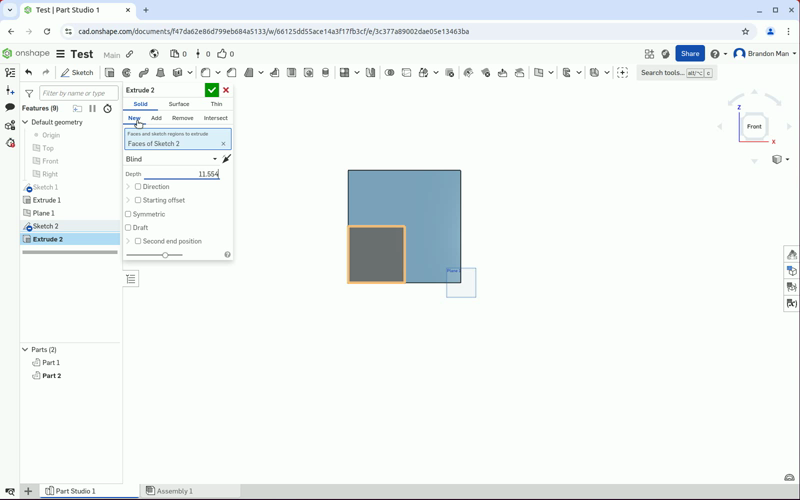
key(enter)
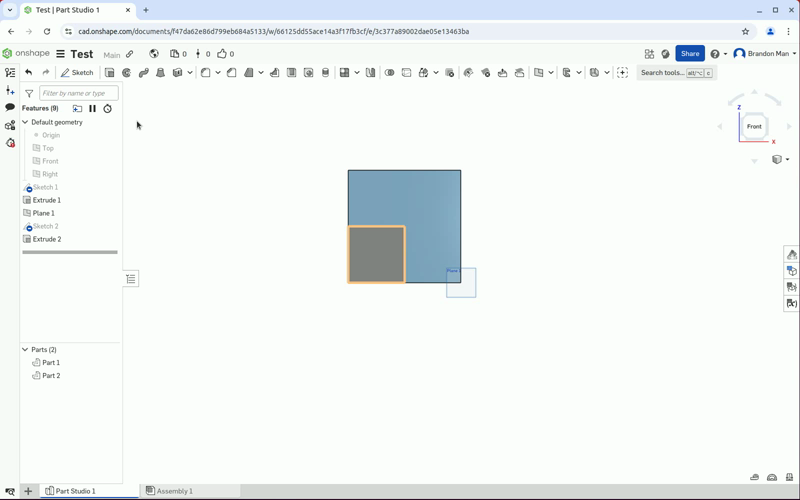
key(shift+h)
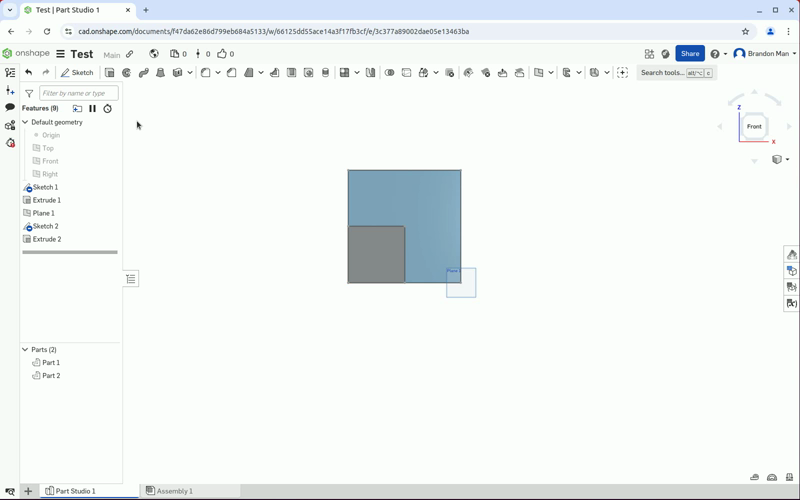
key(shift+h)
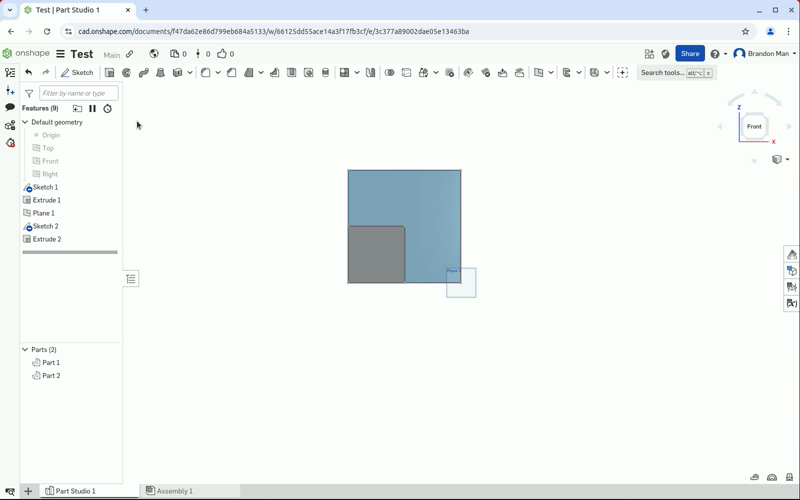
key(shift+7)
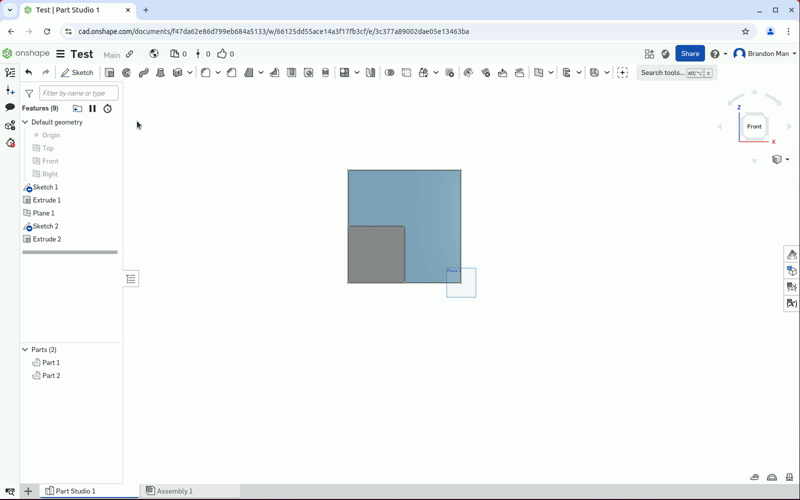
key(left, 2)
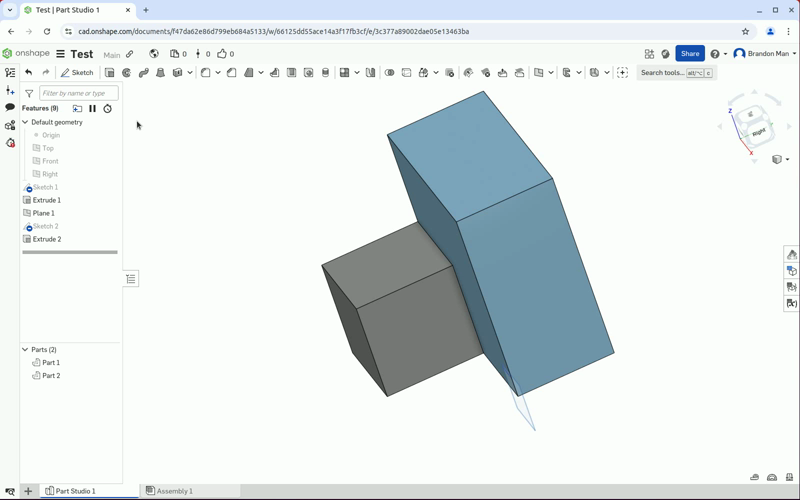
key(down, 2)
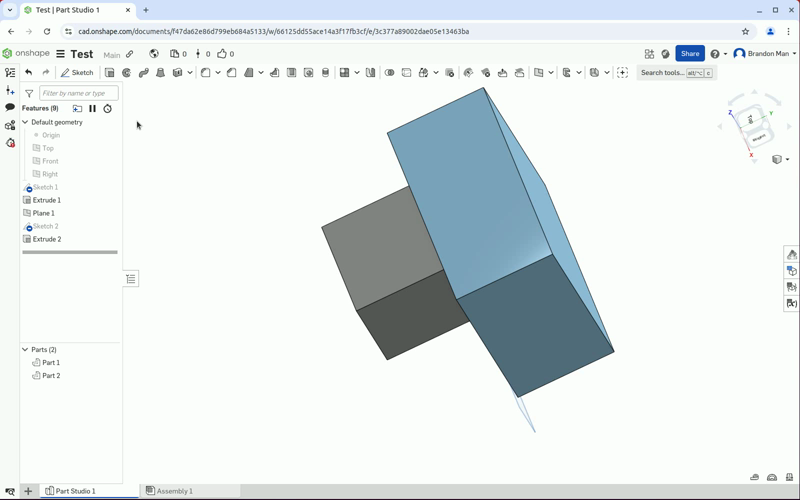
key(up, 2)
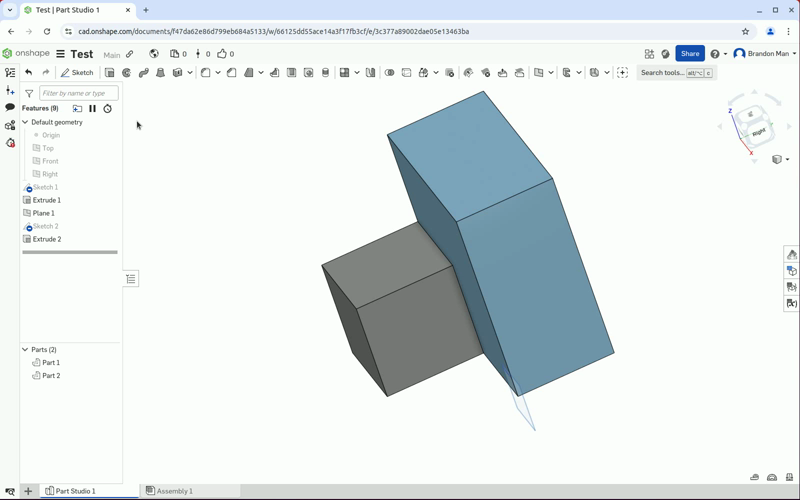
key(right, 2)
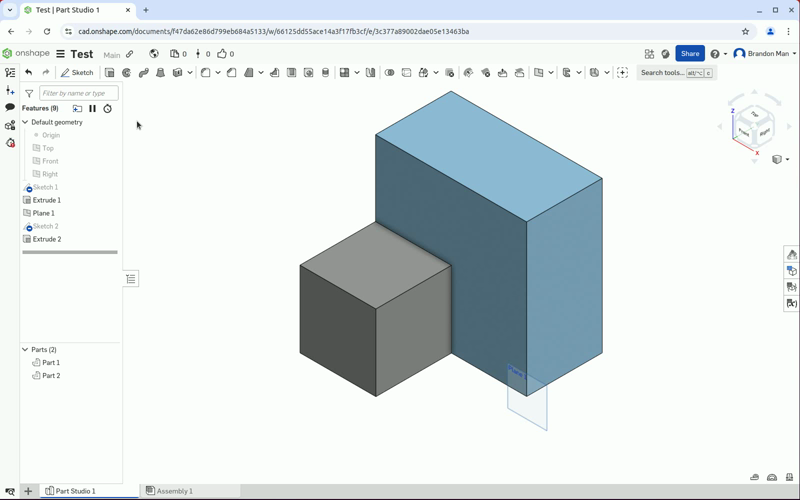
mouse_move(73, 189)
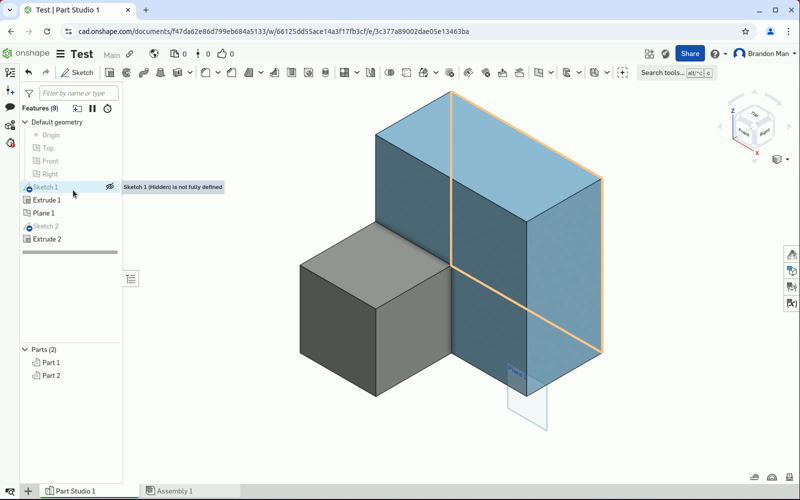
click(73, 189)